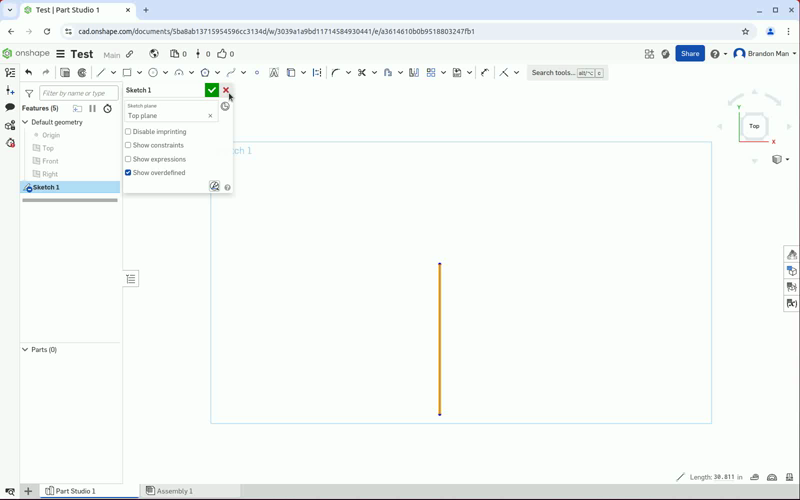
key(shift+h)
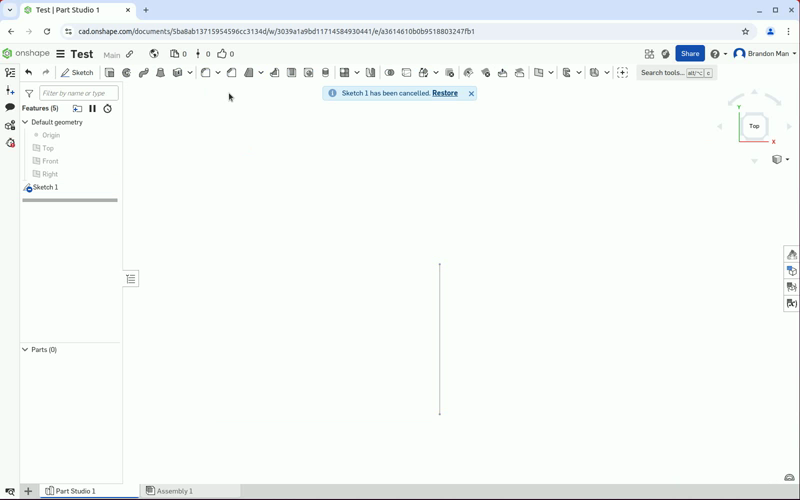
key(shift+s)
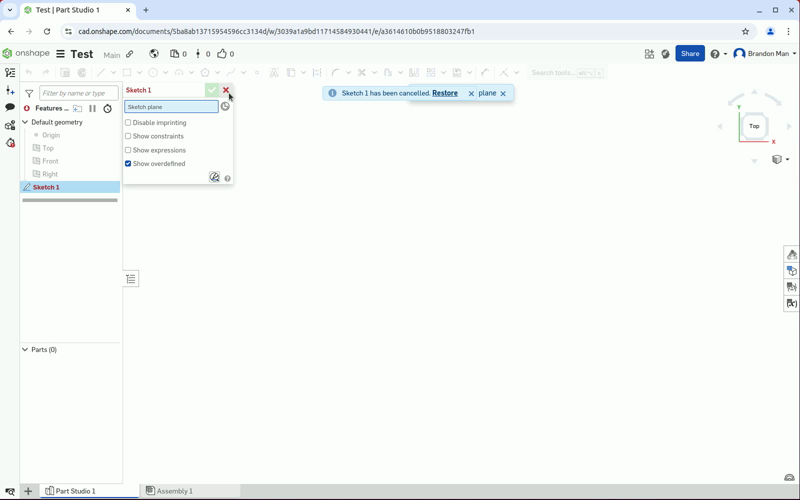
mouse_move(73, 150)
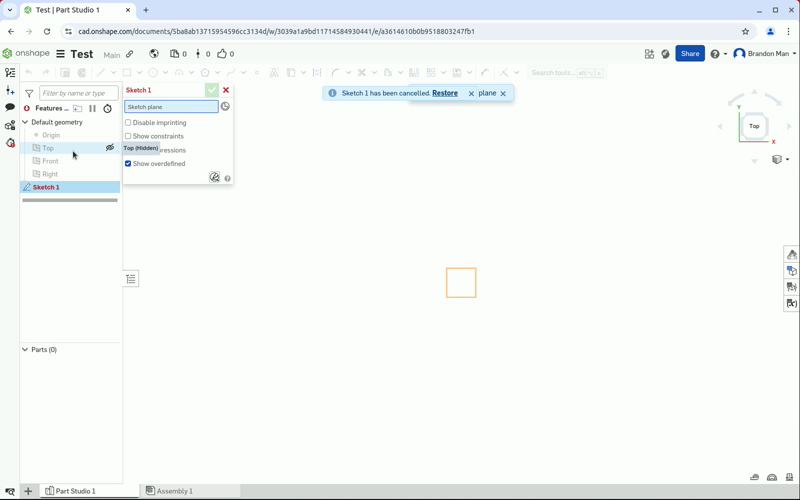
click(73, 150)
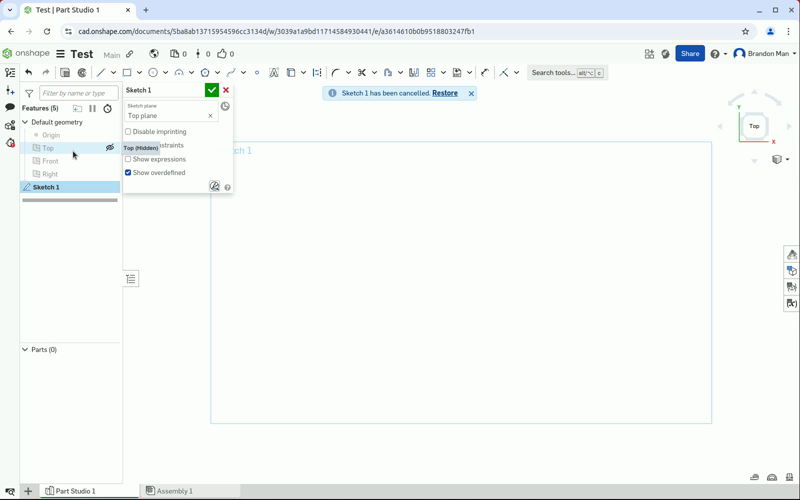
mouse_move(73, 352)
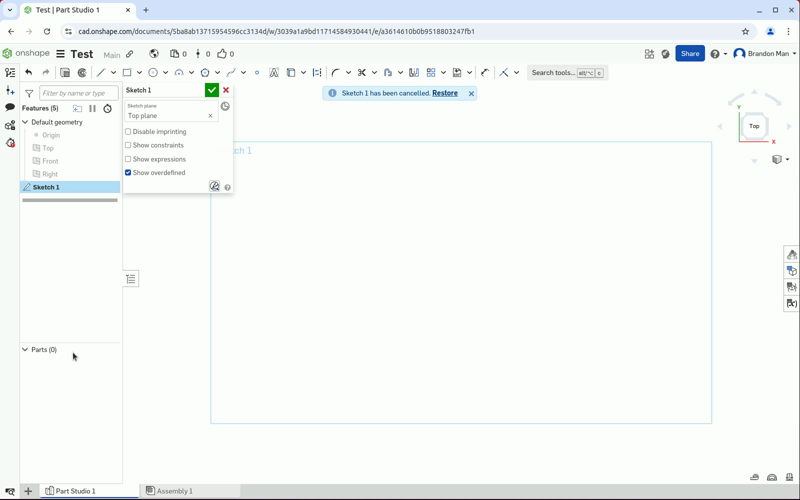
key(y)
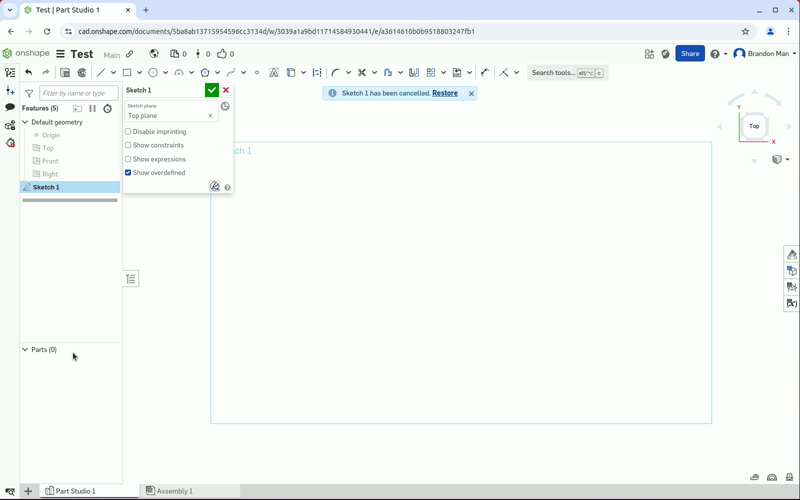
key(l)
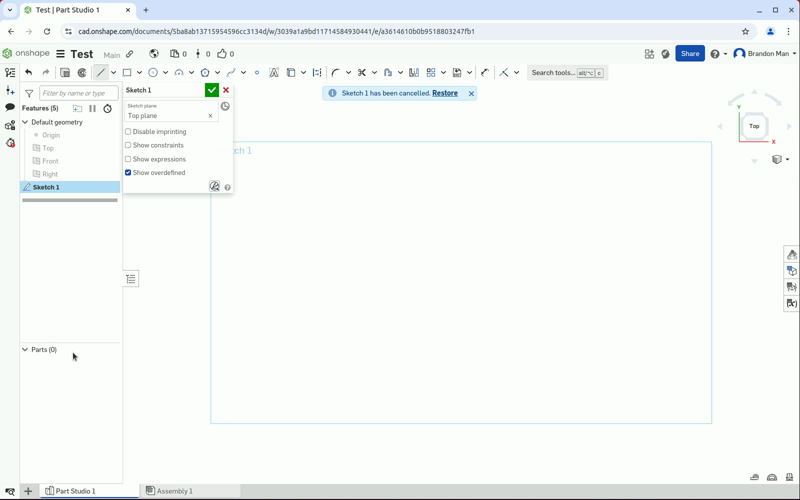
key_down(shift)
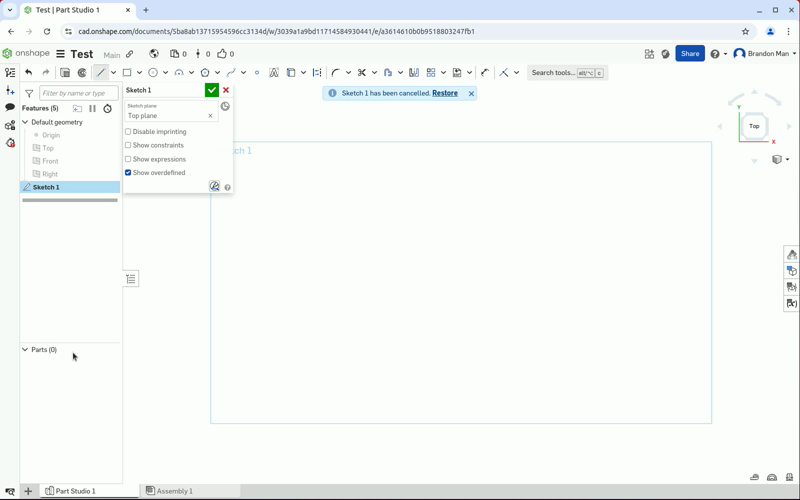
mouse_move(406, 343)
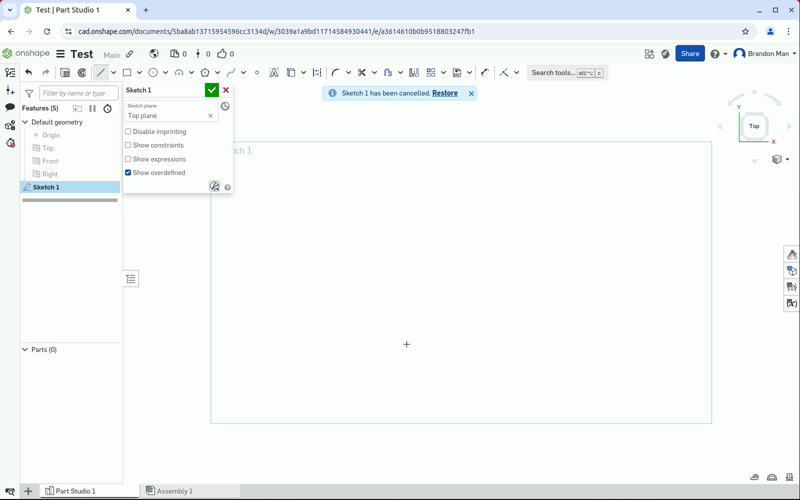
click(406, 343)
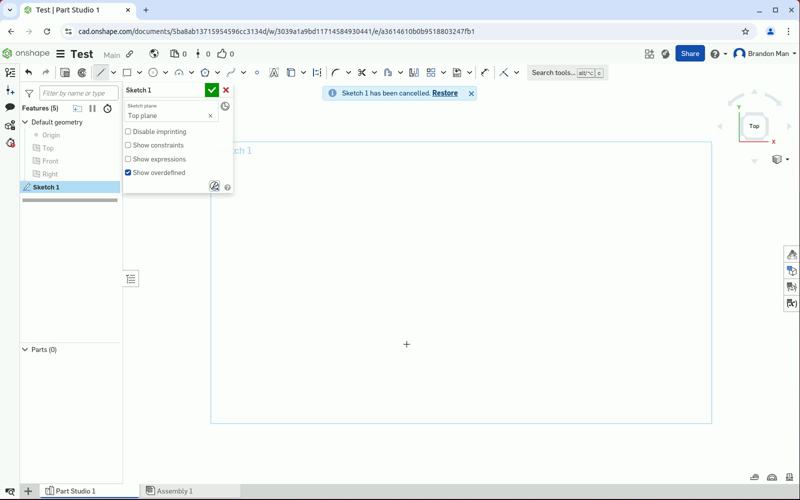
key_up(shift)
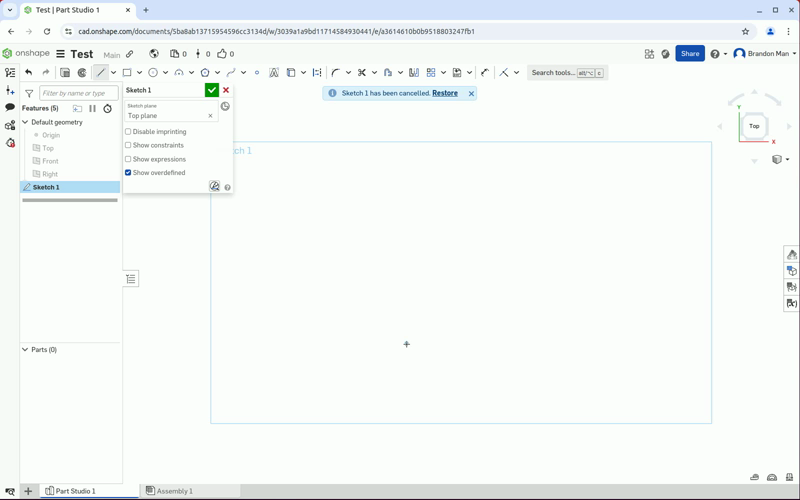
key_down(shift)
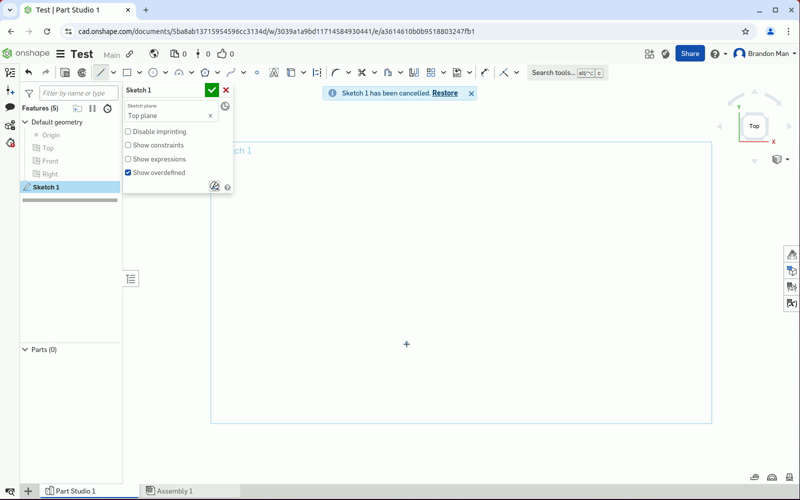
mouse_move(436, 343)
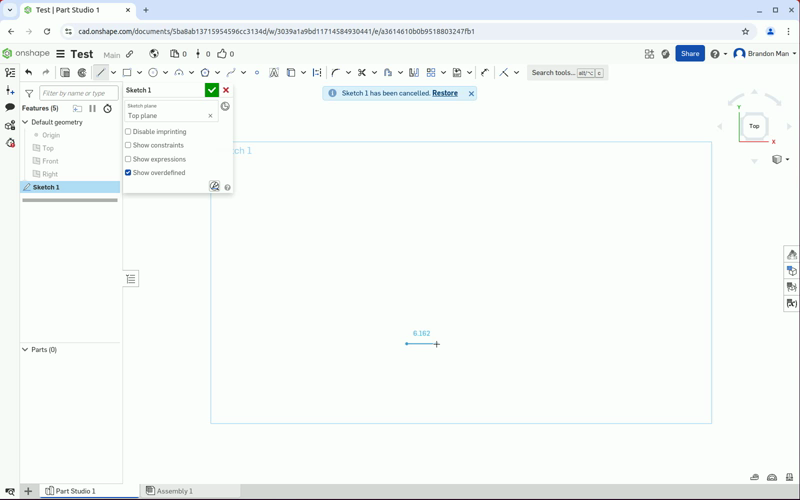
mouse_move(458, 343)
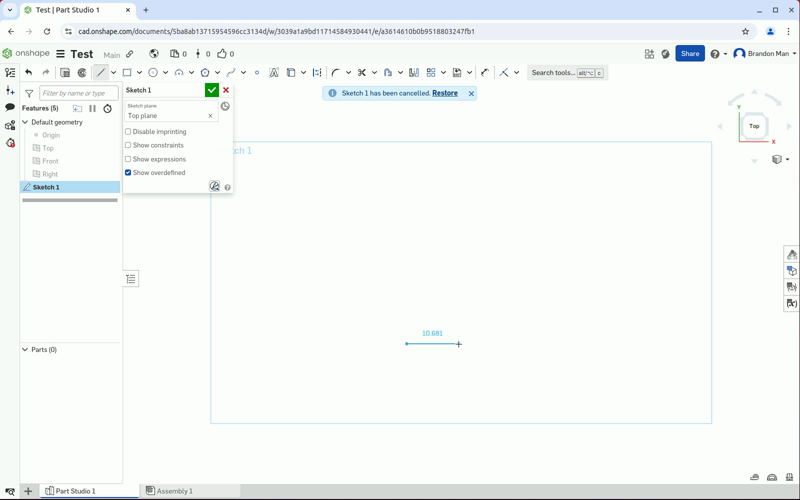
click(458, 343)
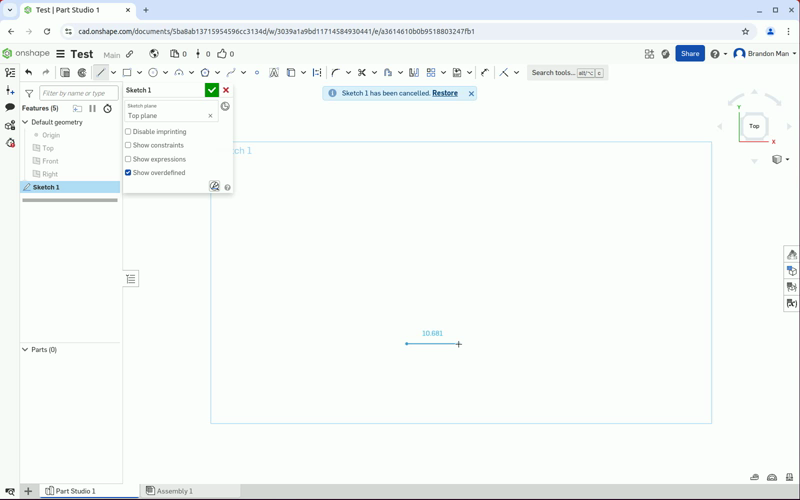
key_up(shift)
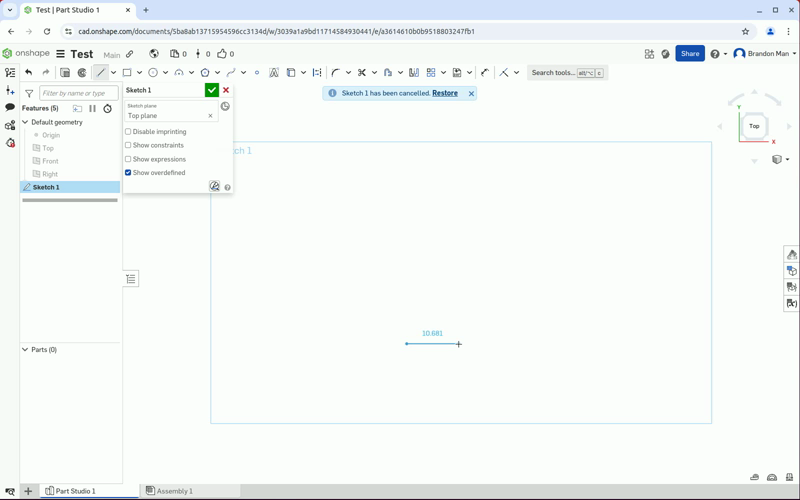
key_down(shift)
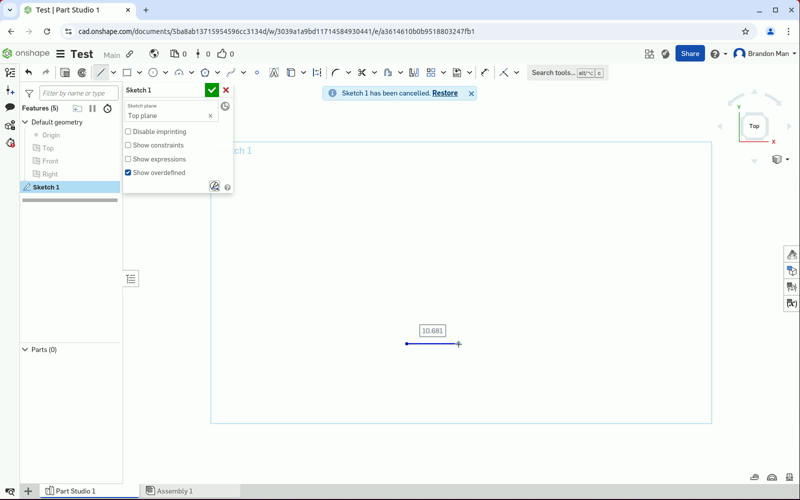
mouse_move(489, 343)
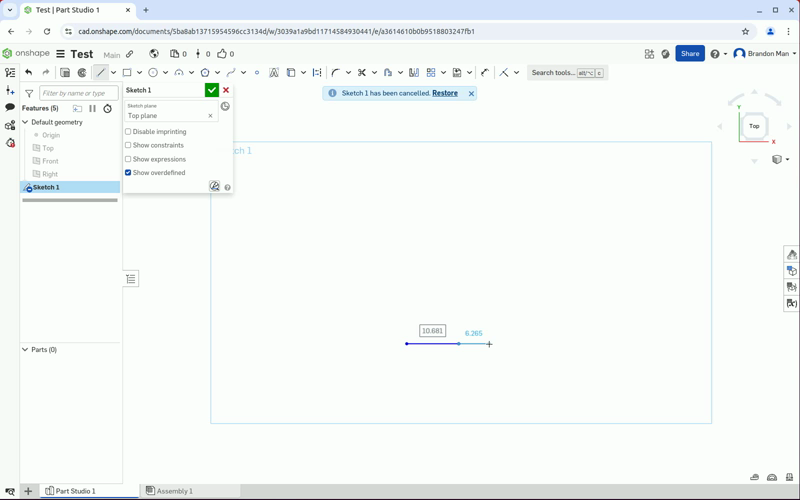
mouse_move(458, 291)
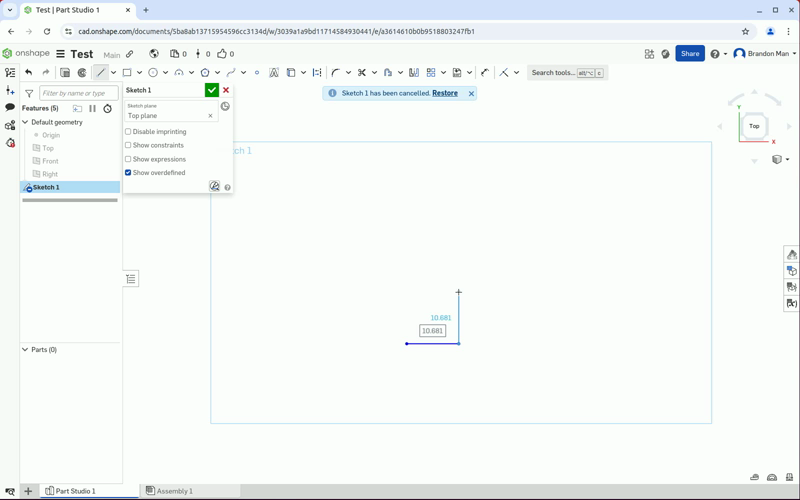
click(458, 291)
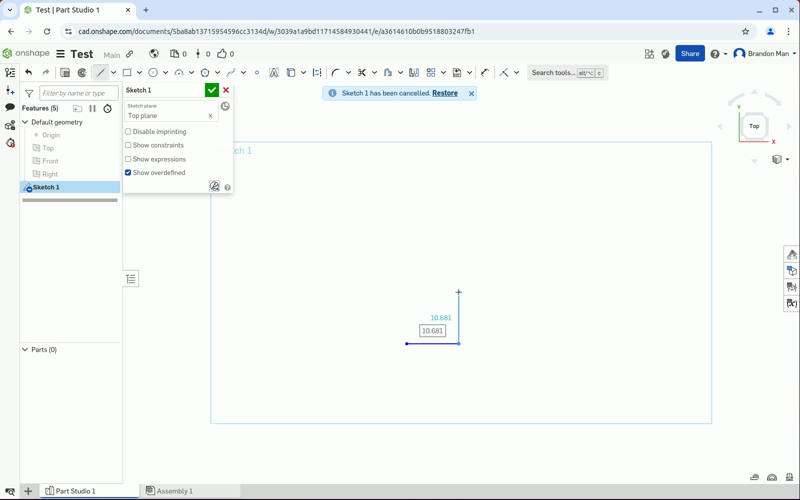
key_up(shift)
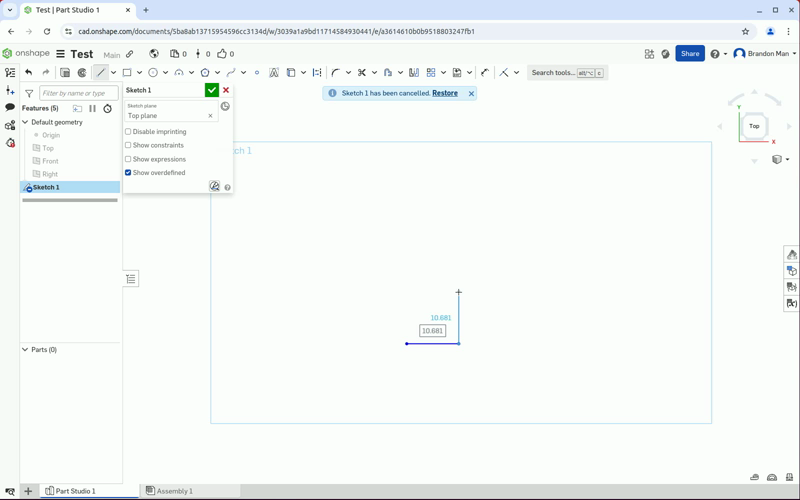
key_down(shift)
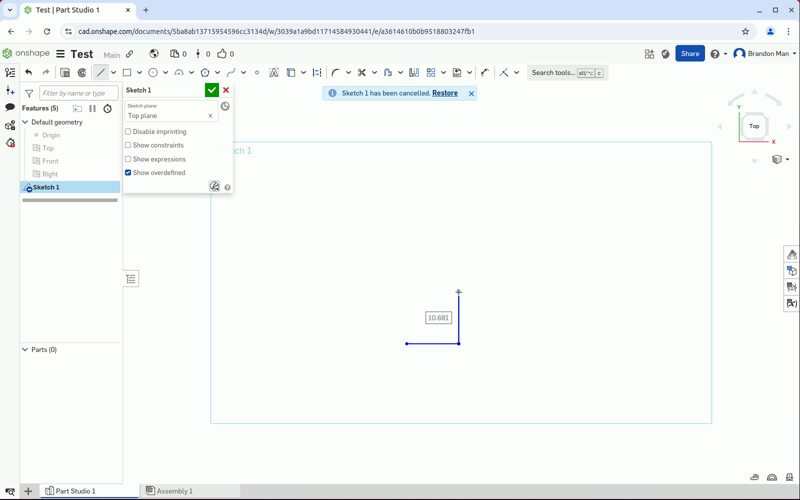
mouse_move(489, 291)
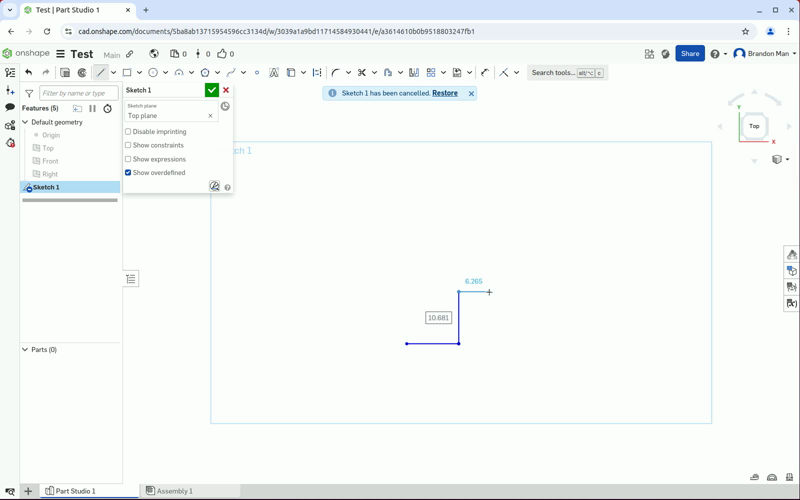
mouse_move(406, 291)
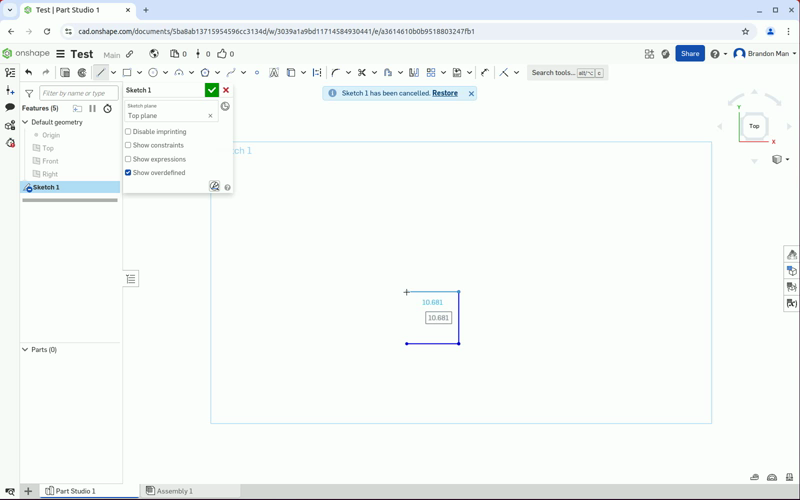
click(406, 291)
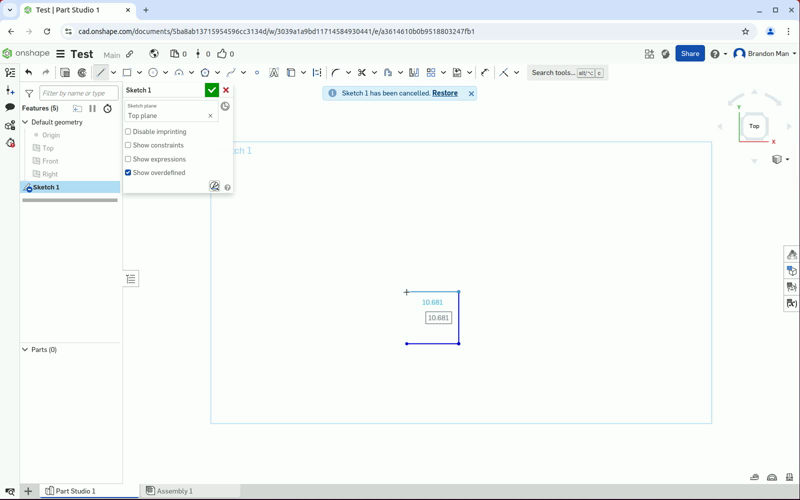
key_up(shift)
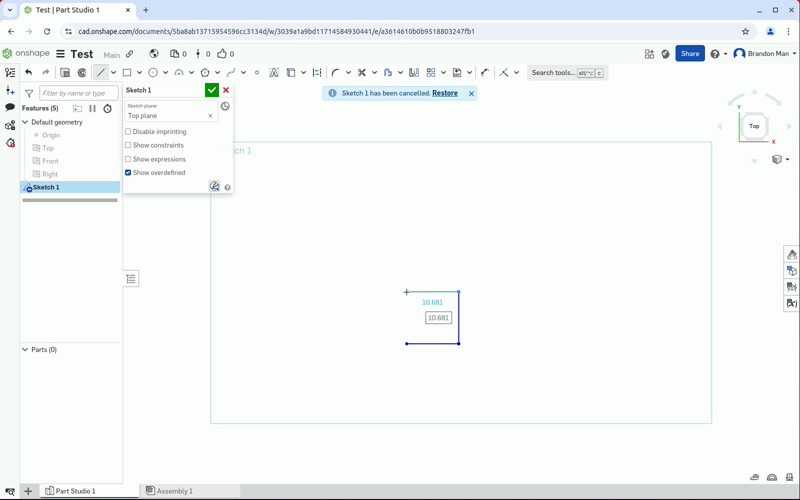
mouse_move(436, 291)
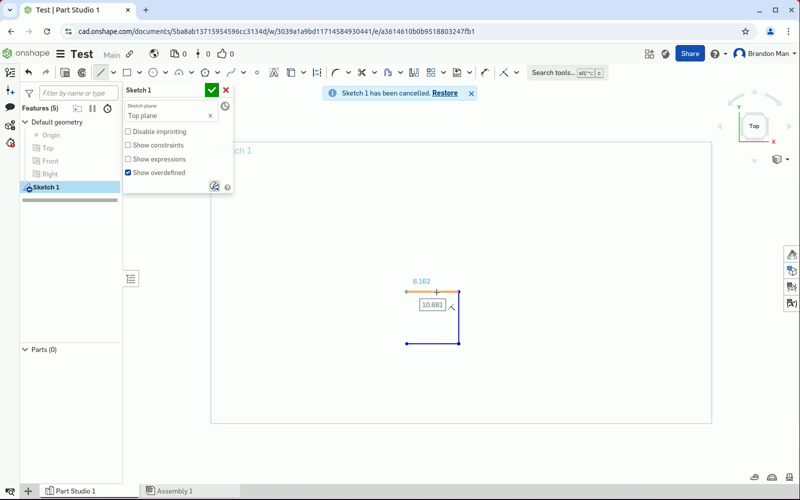
key_down(shift)
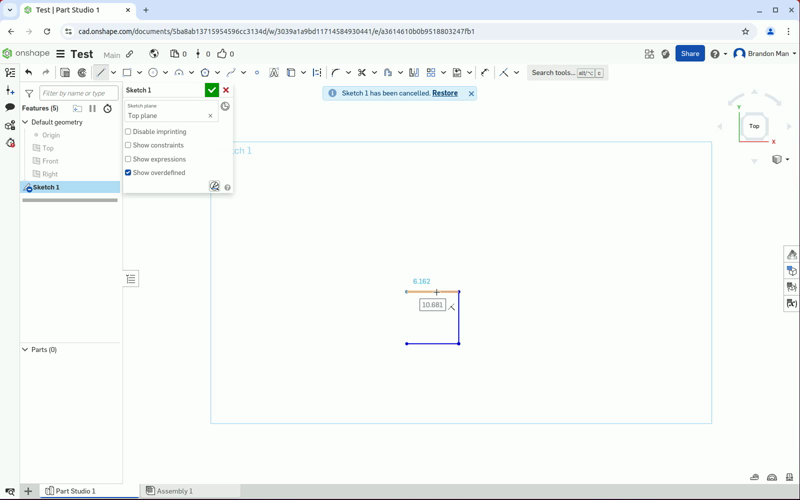
mouse_move(406, 343)
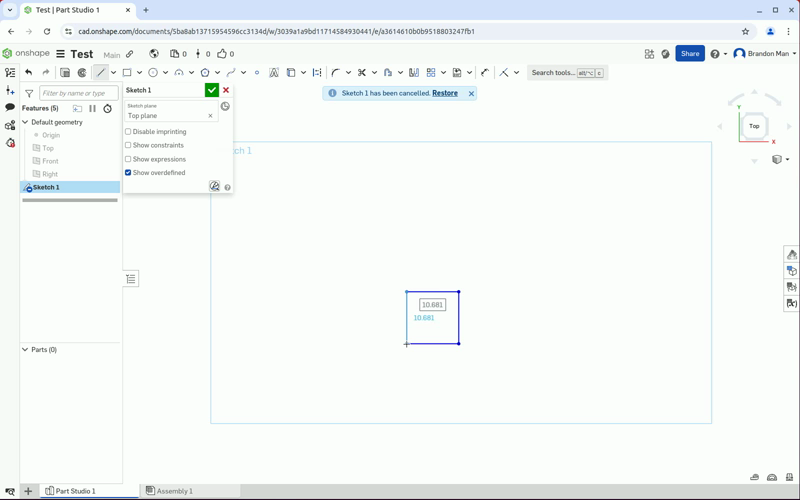
key_up(shift)
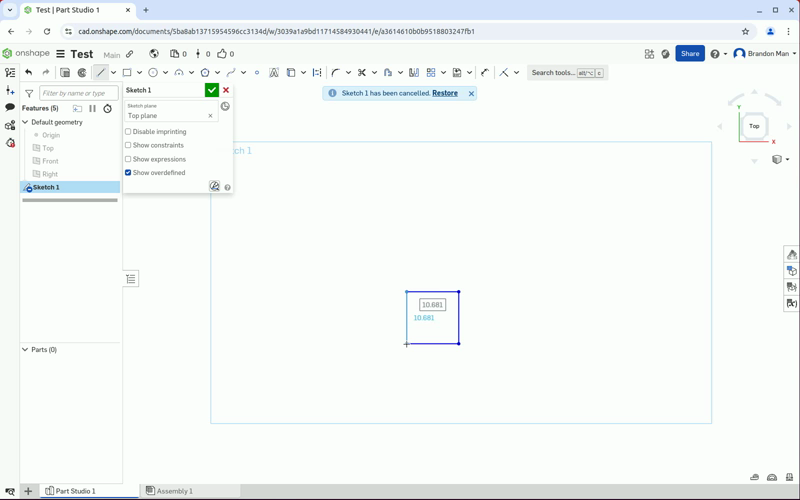
click(406, 343)
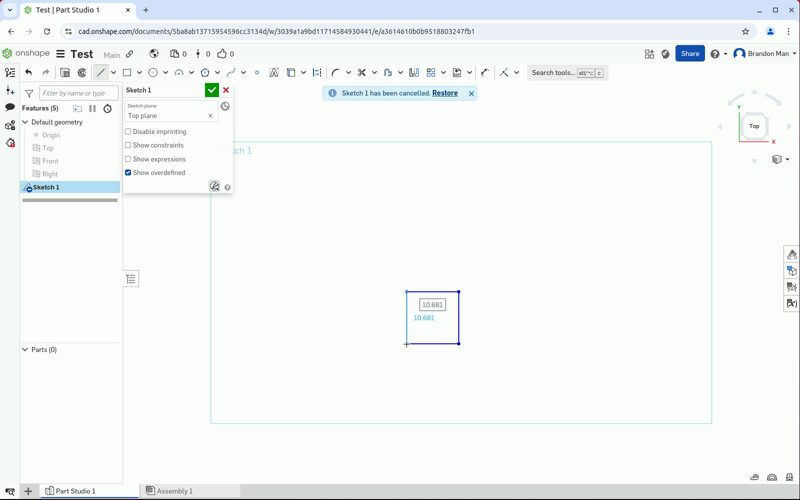
key(esc)
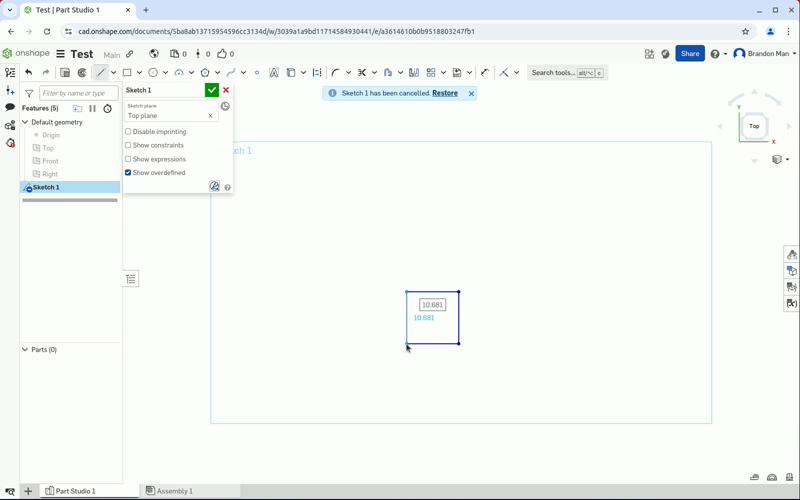
mouse_move(434, 327)
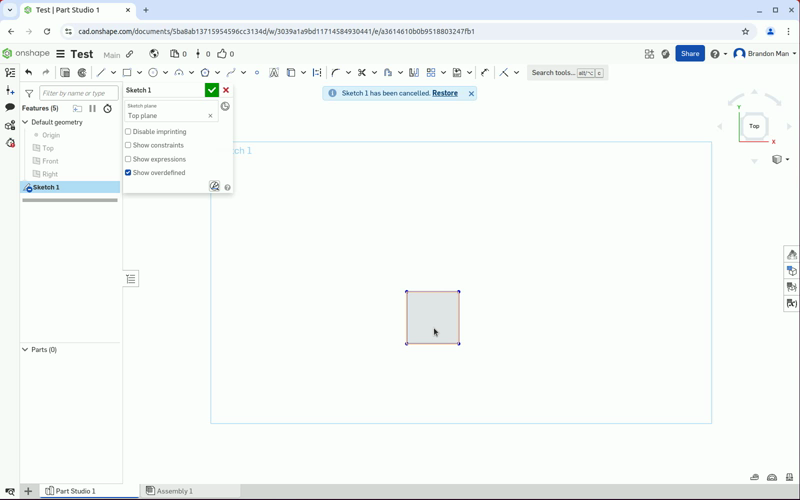
click(434, 327)
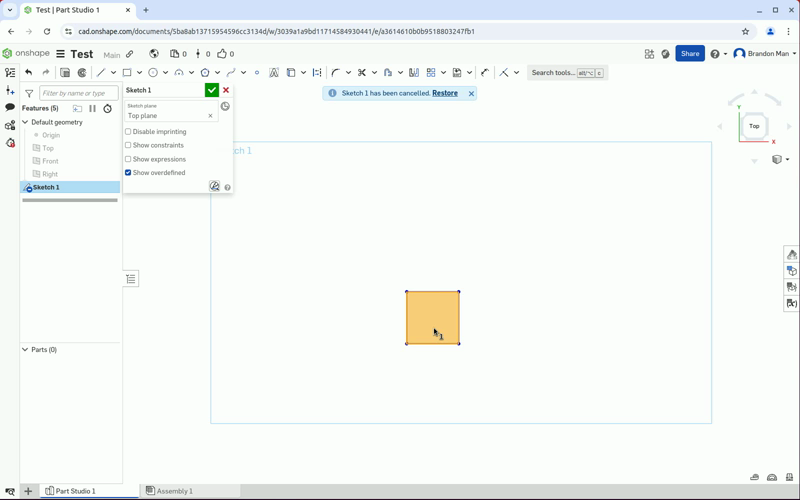
mouse_move(73, 352)
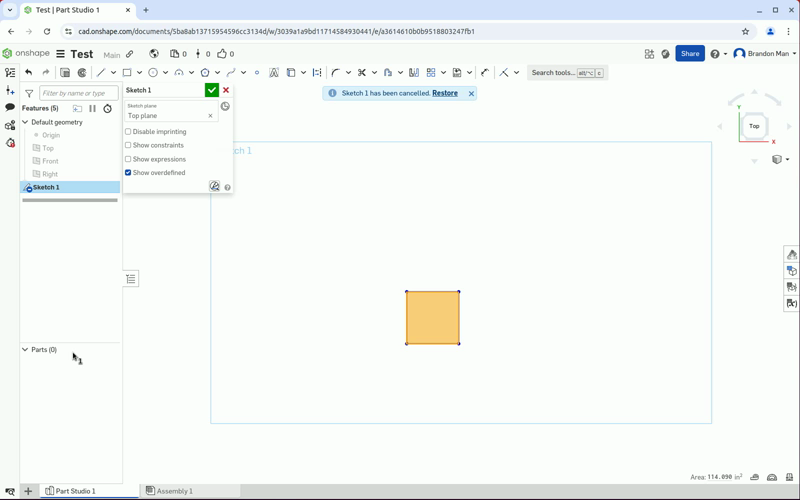
key(shift+y)
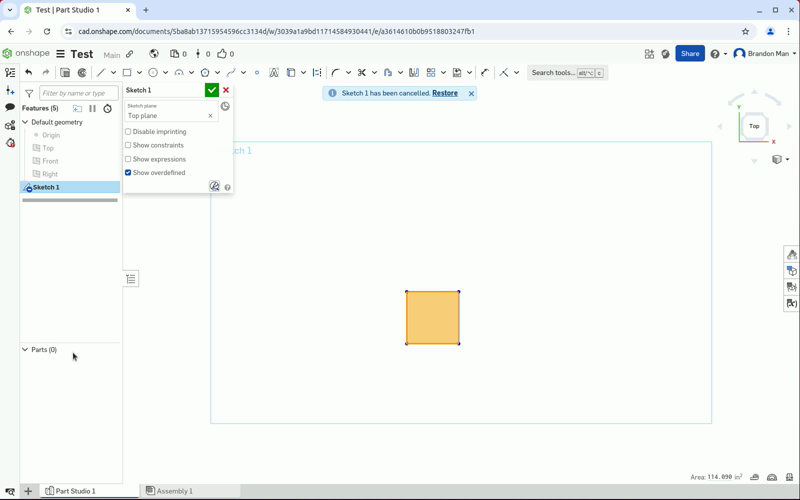
key(shift+e)
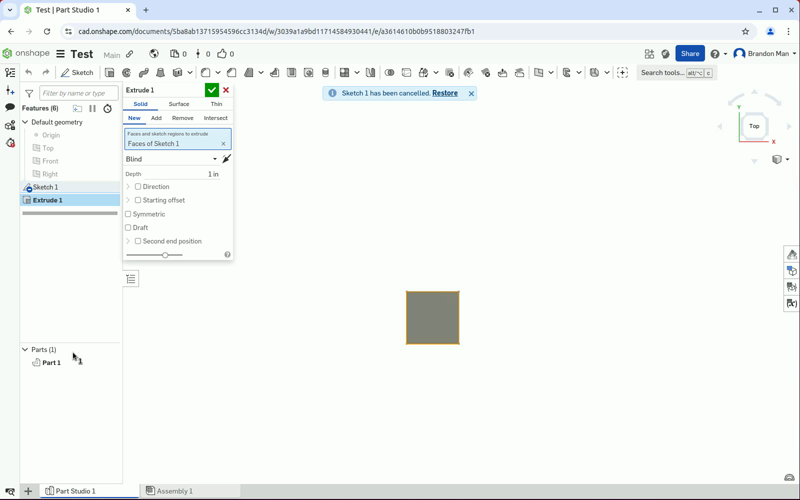
mouse_move(143, 106)
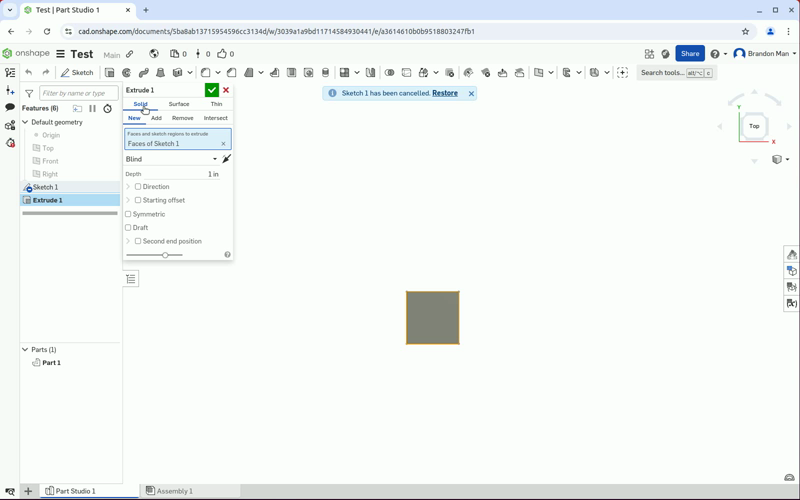
click(143, 106)
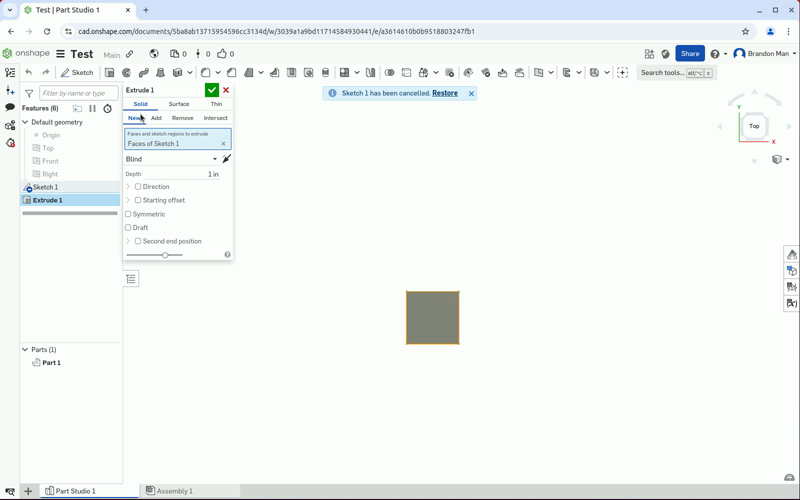
mouse_move(137, 120)
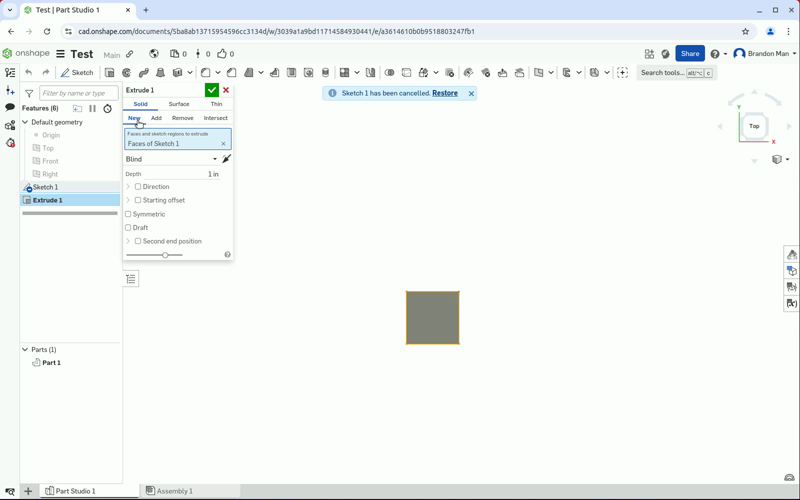
click(137, 120)
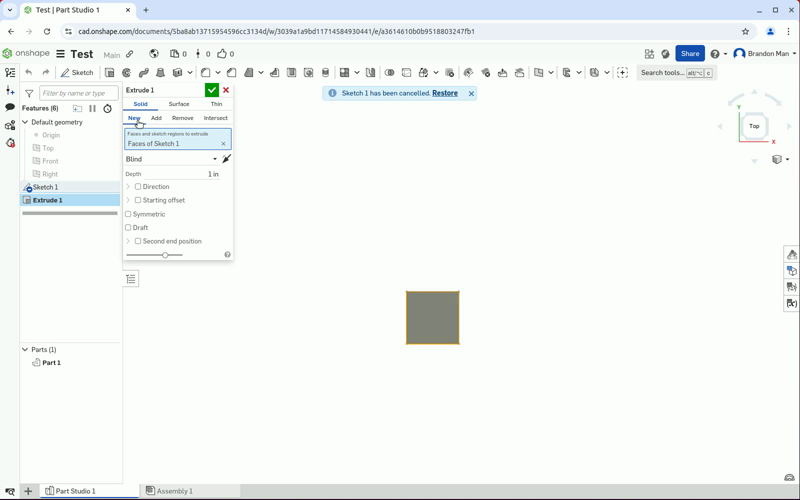
key(tab, 4)
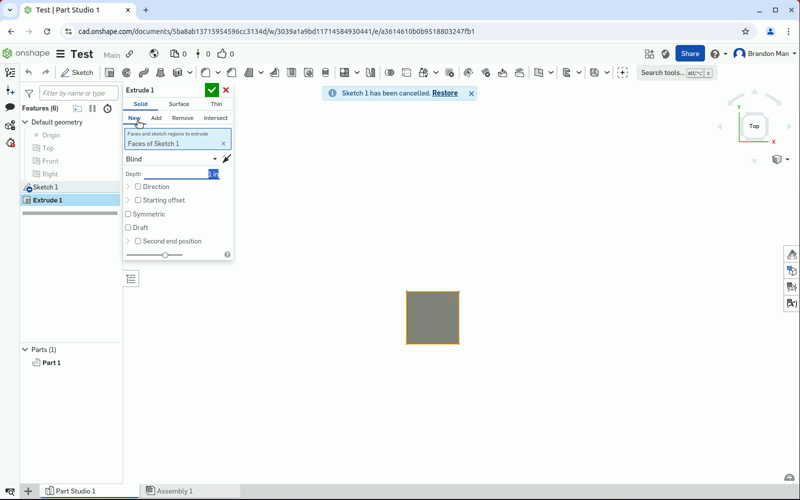
text(10.591)
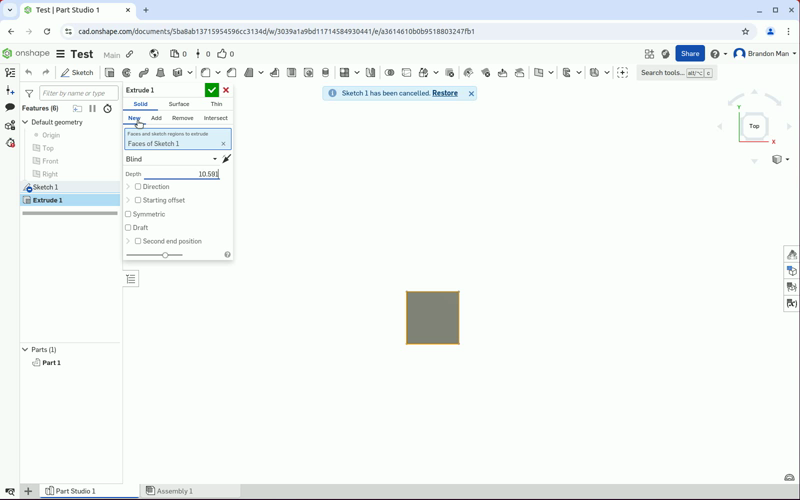
key(enter)
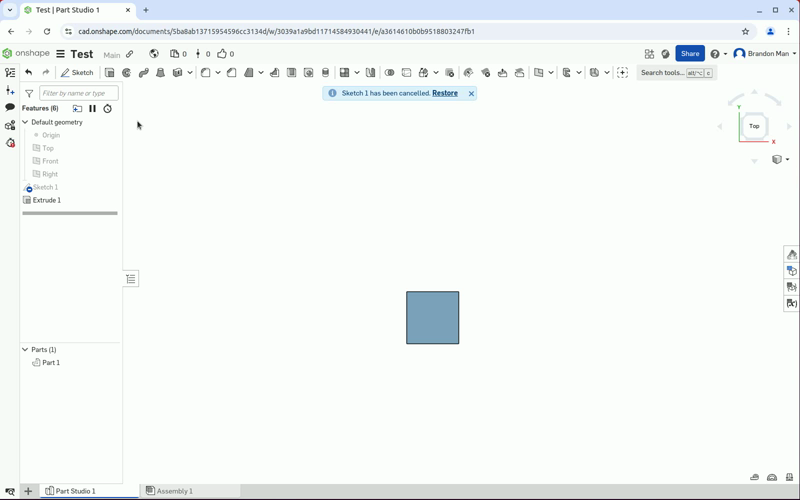
key(shift+h)
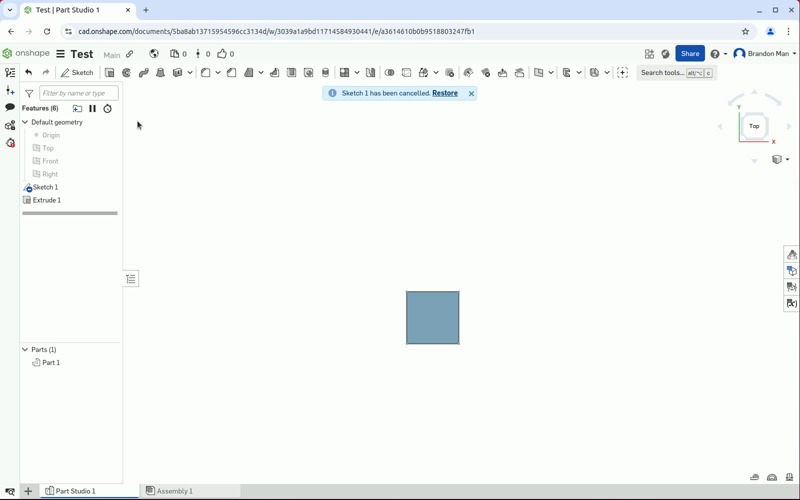
key(shift+h)
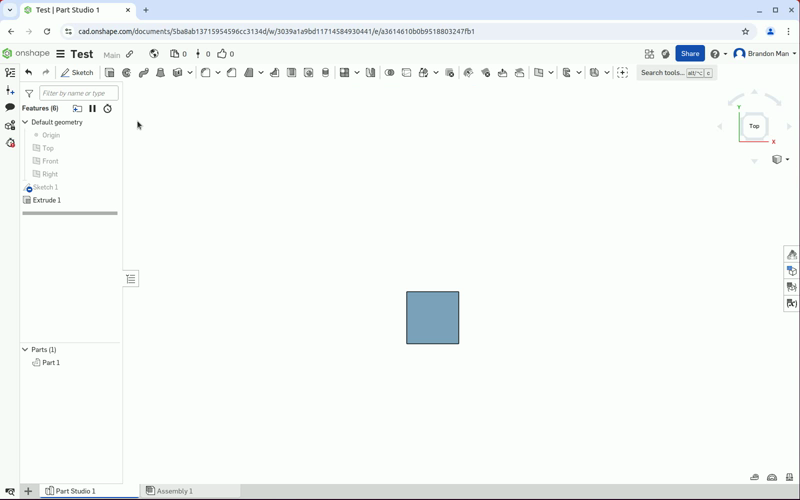
mouse_move(73, 189)
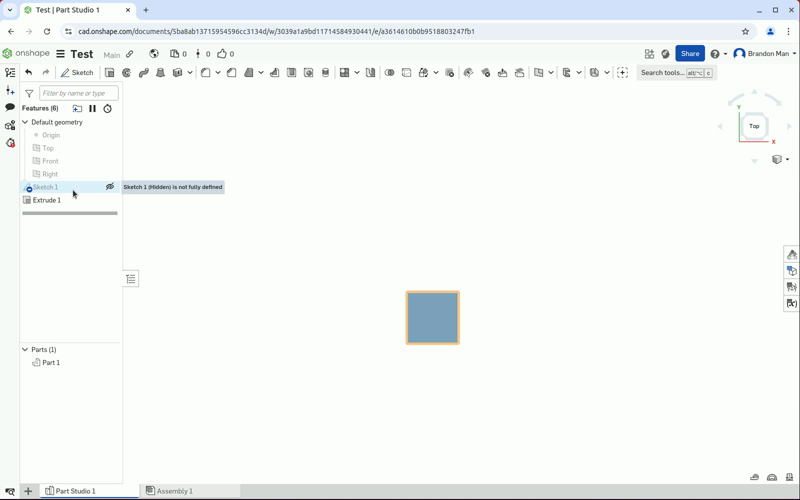
click(73, 189)
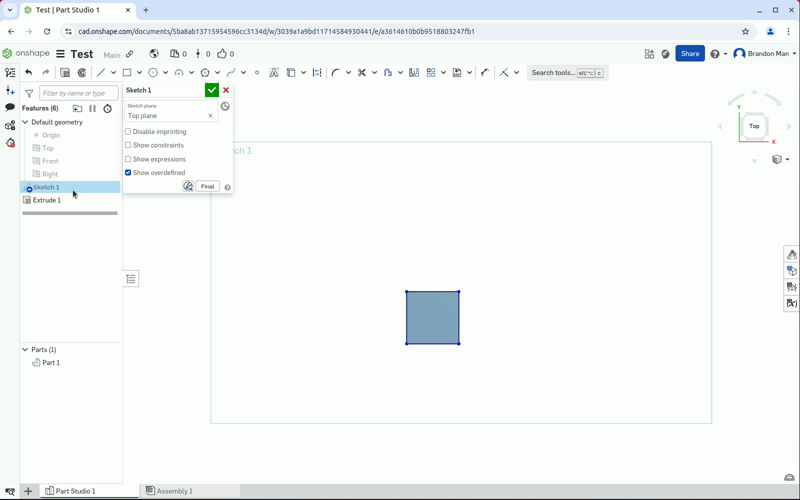
mouse_move(229, 92)
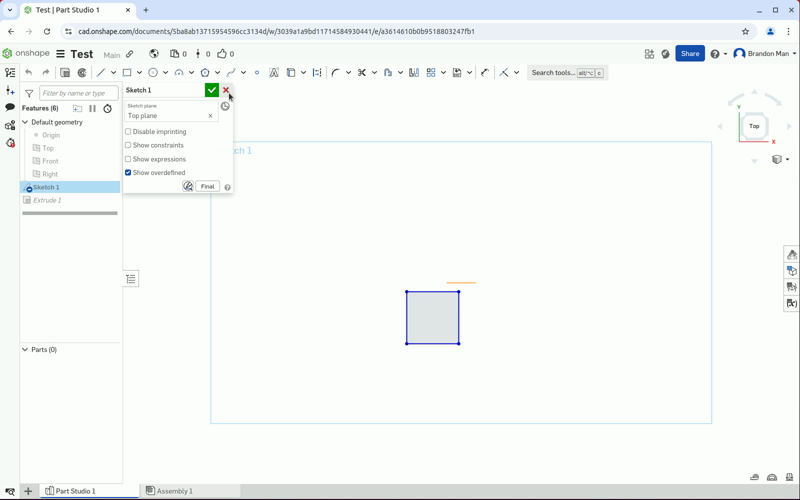
click(229, 92)
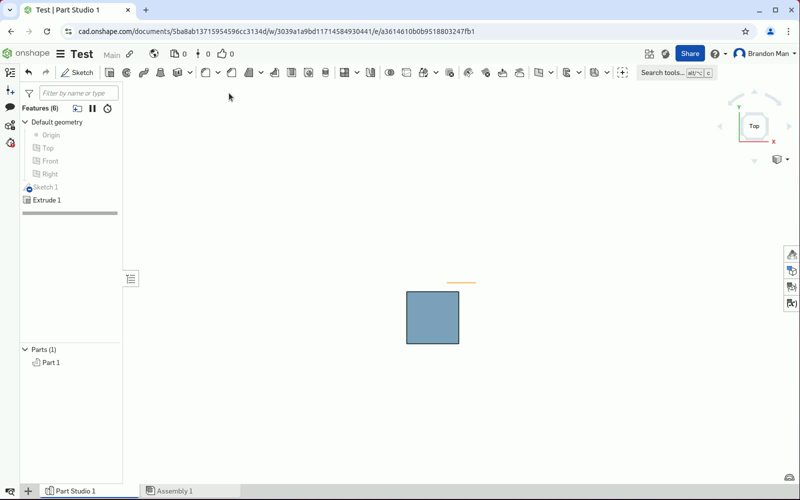
mouse_move(73, 352)
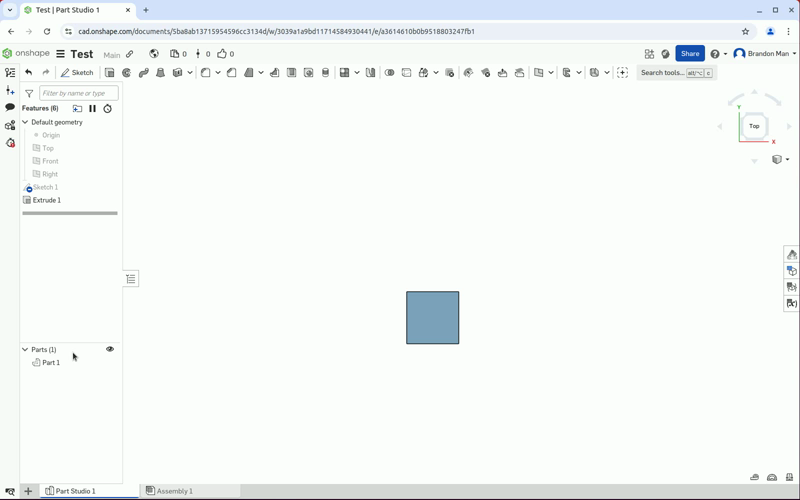
key(y)
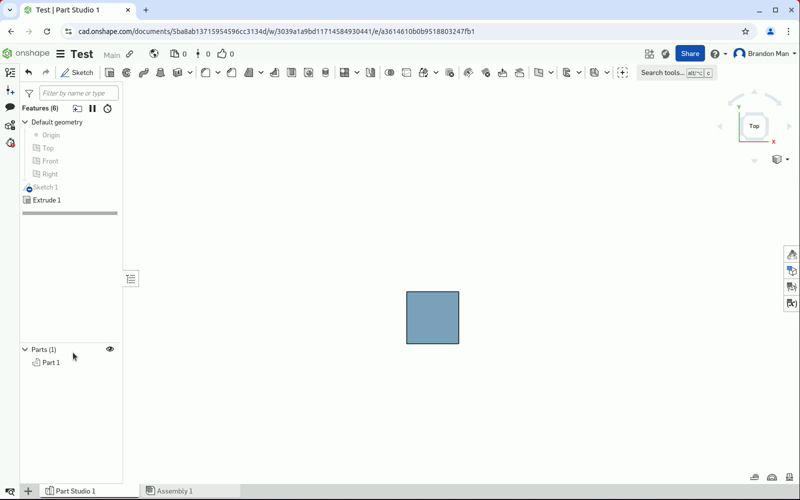
key(shift+p)
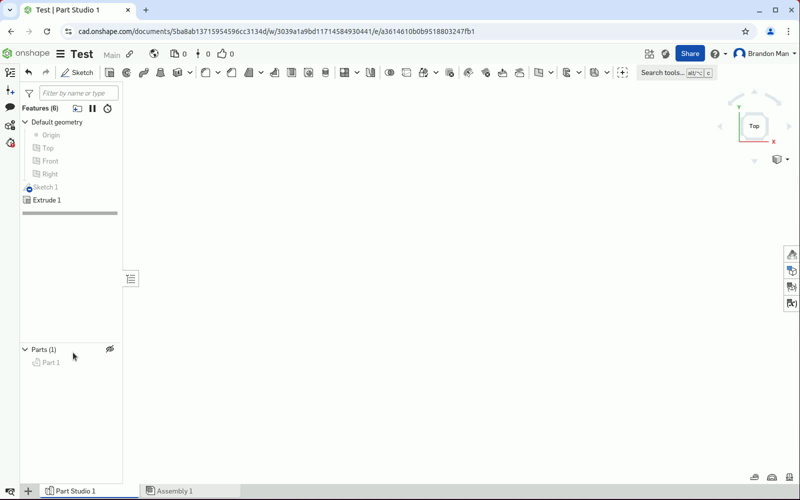
key(space)
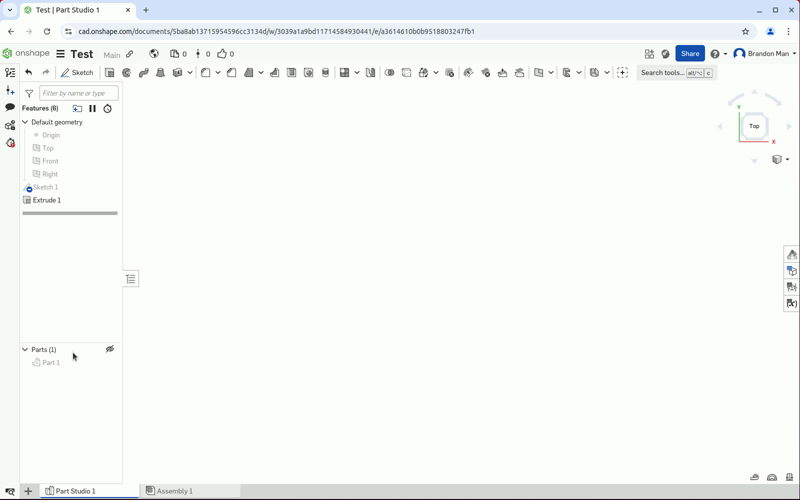
key_down(shift)
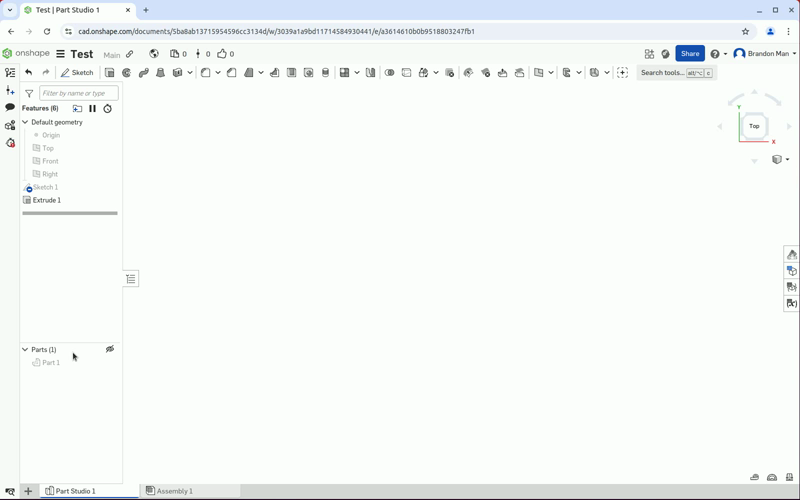
key(up)
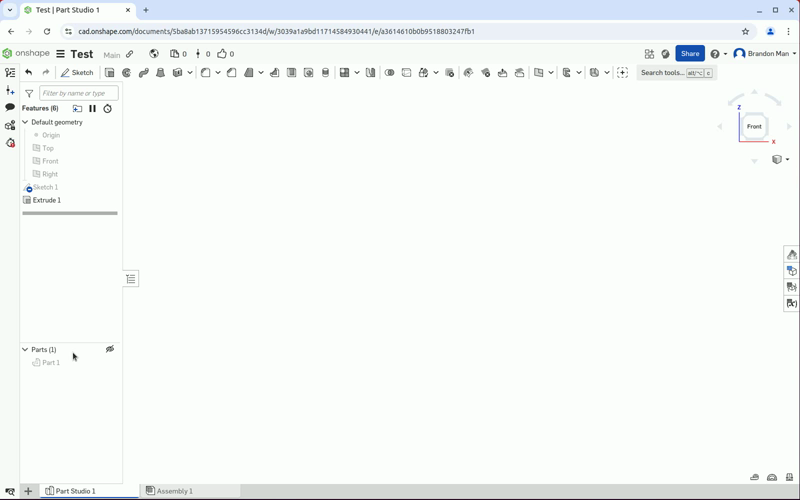
key_up(shift)
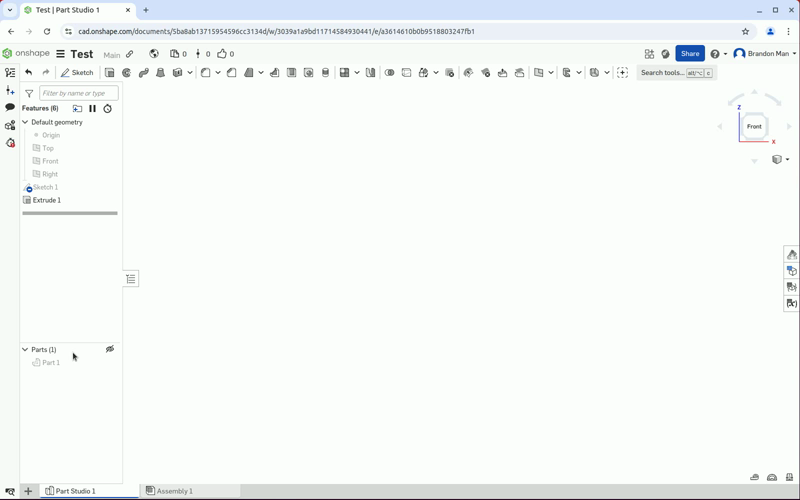
mouse_move(73, 352)
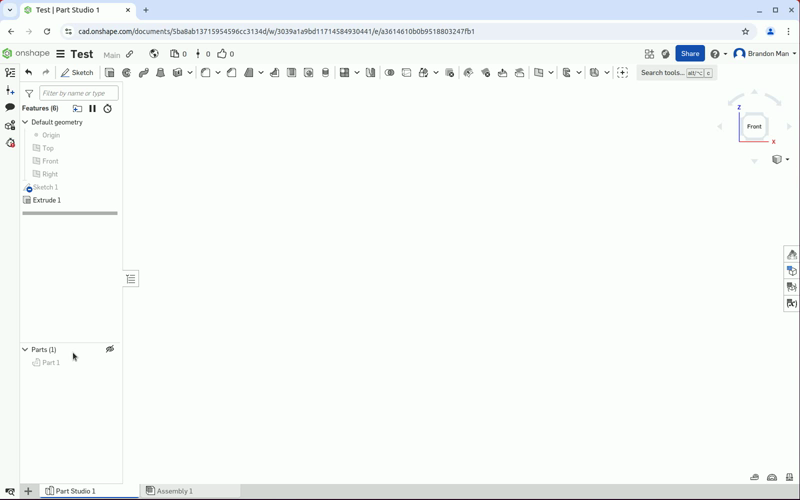
key(shift+y)
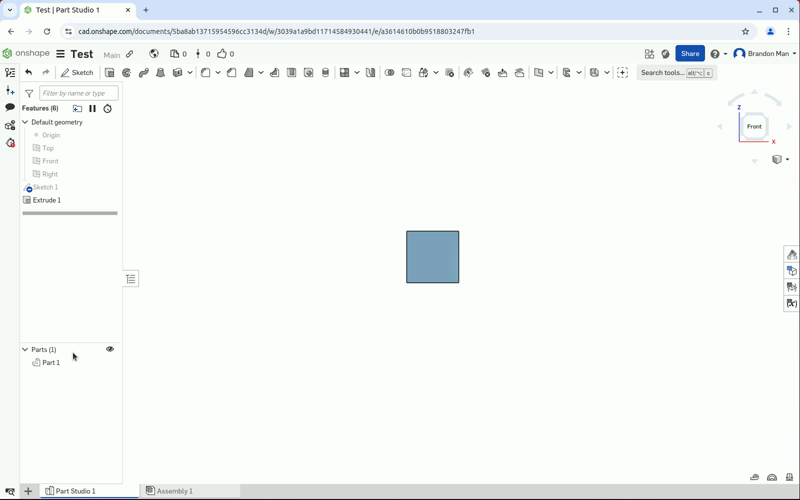
mouse_move(541, 75)
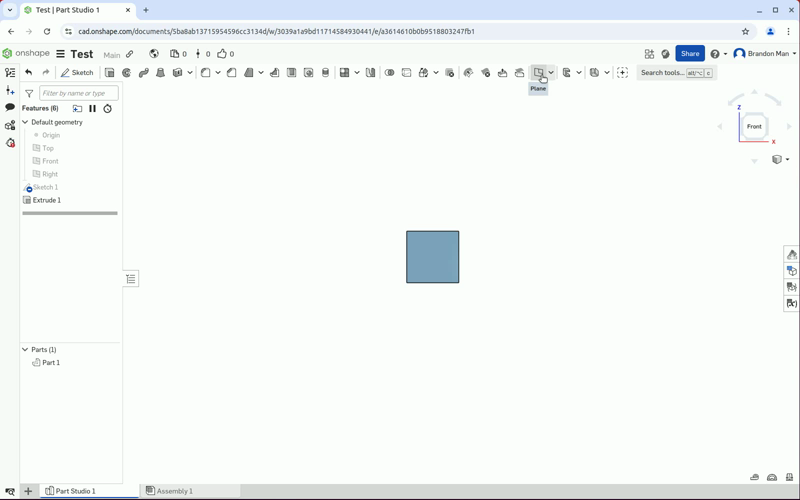
click(541, 75)
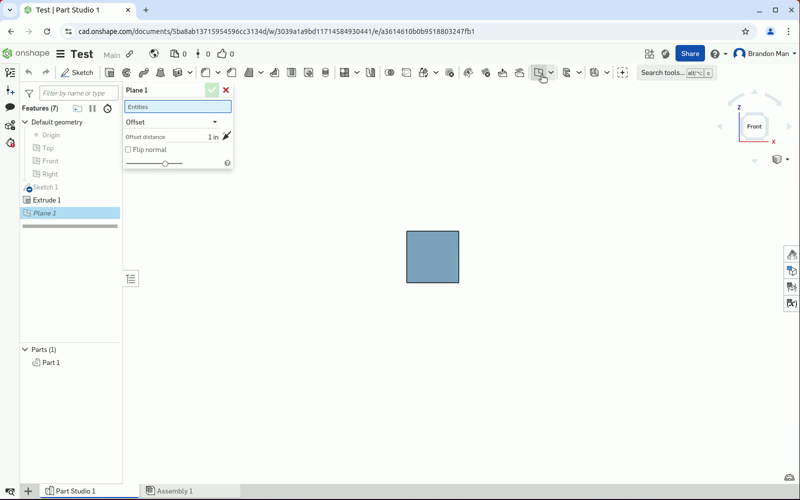
mouse_move(73, 163)
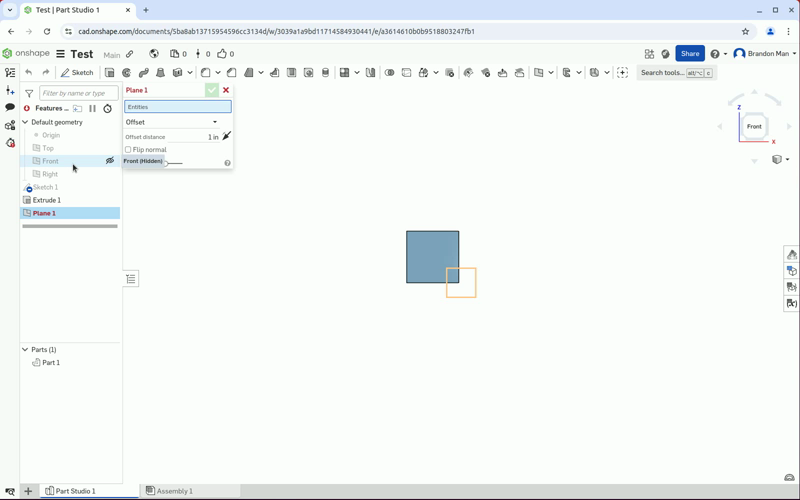
click(73, 163)
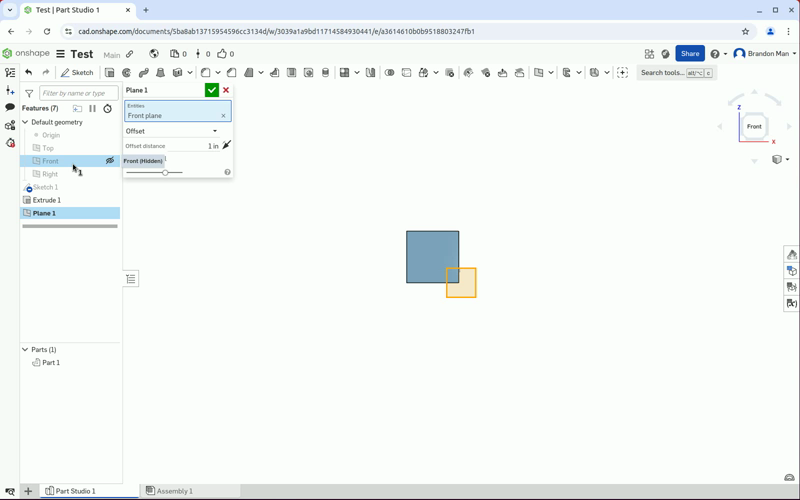
key(tab, 2)
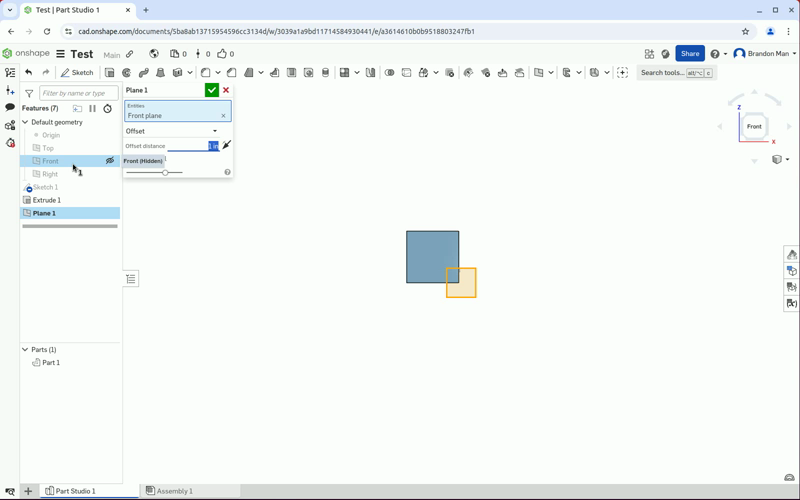
text(12.509)
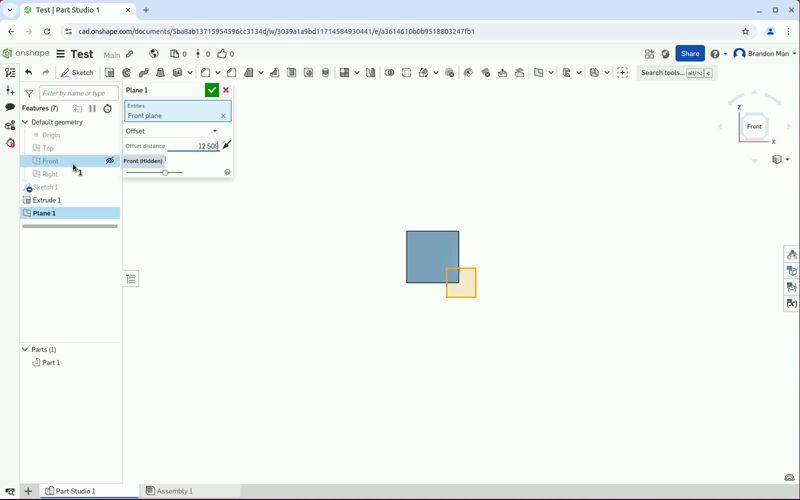
key(enter, 2)
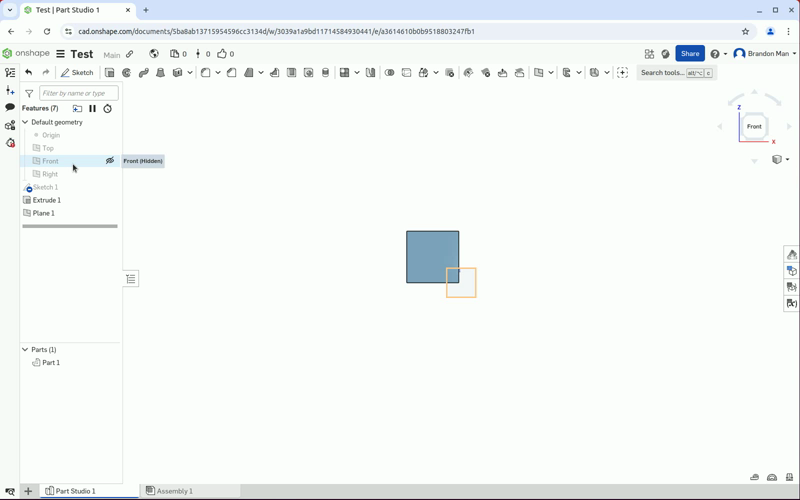
key(shift+s)
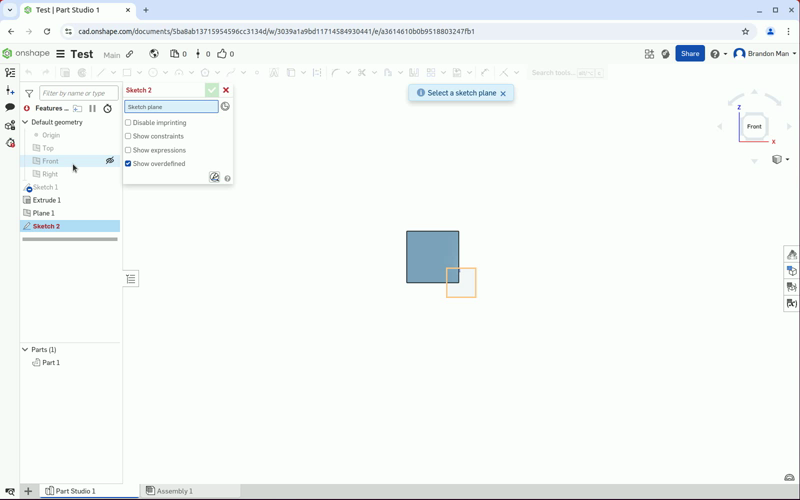
mouse_move(73, 215)
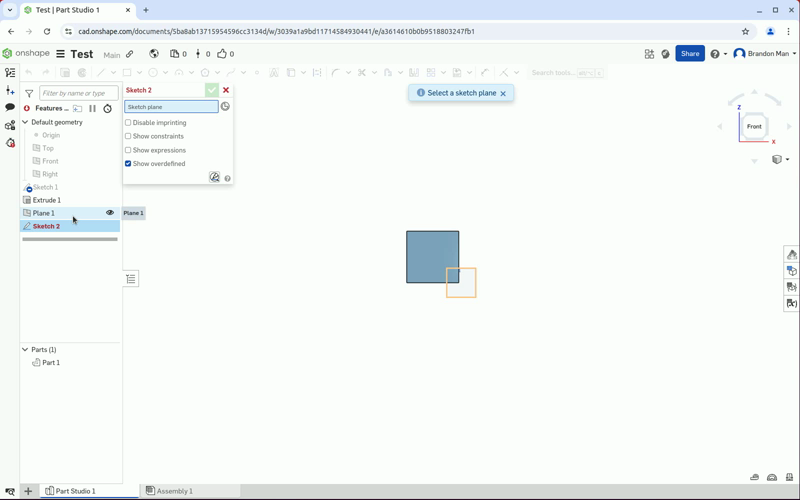
click(73, 215)
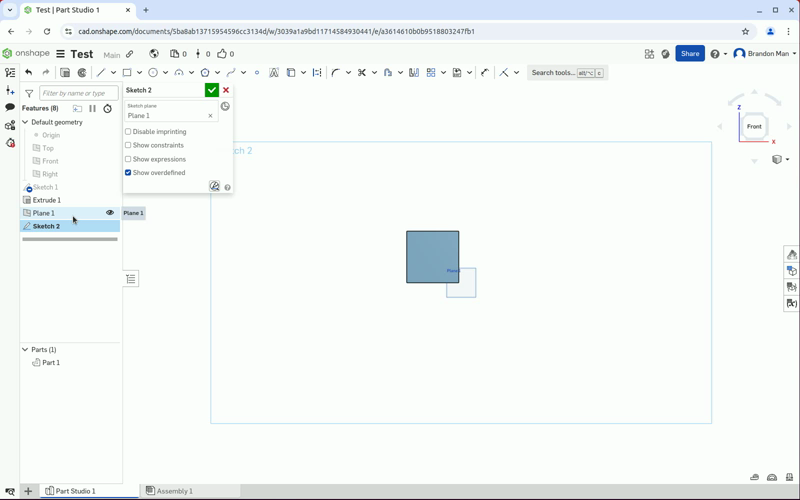
mouse_move(73, 352)
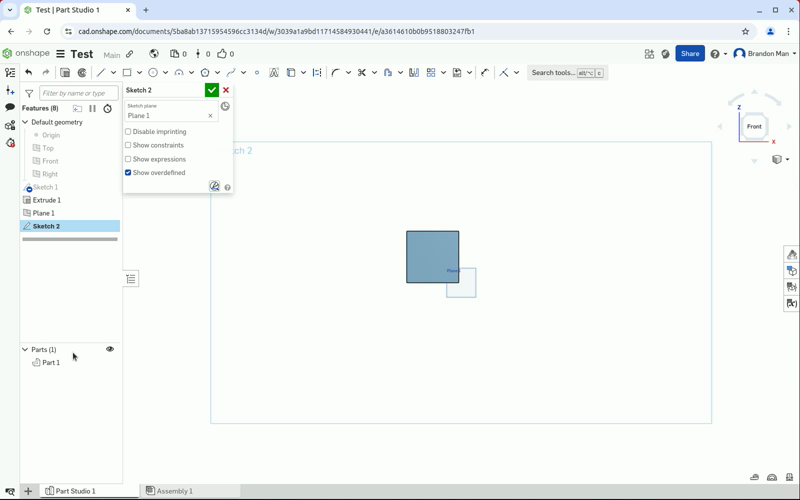
key(y)
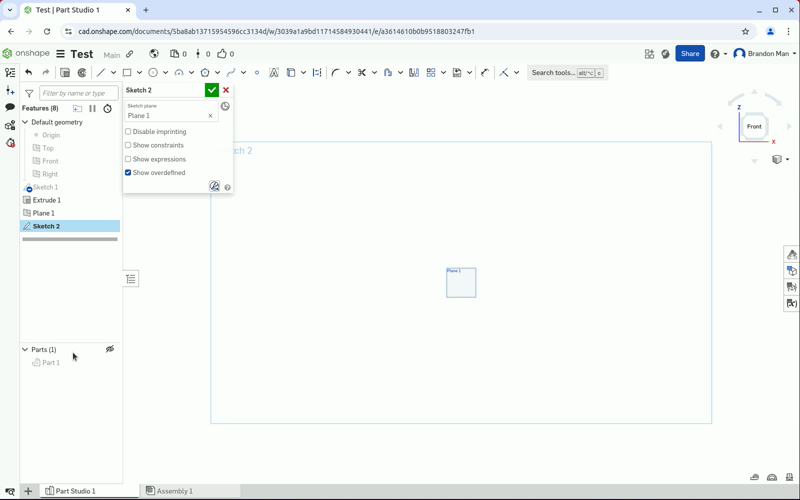
key(l)
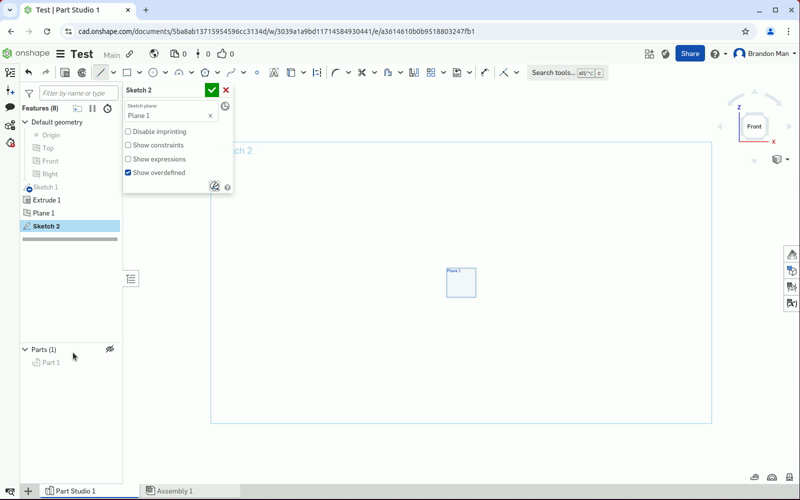
key_down(shift)
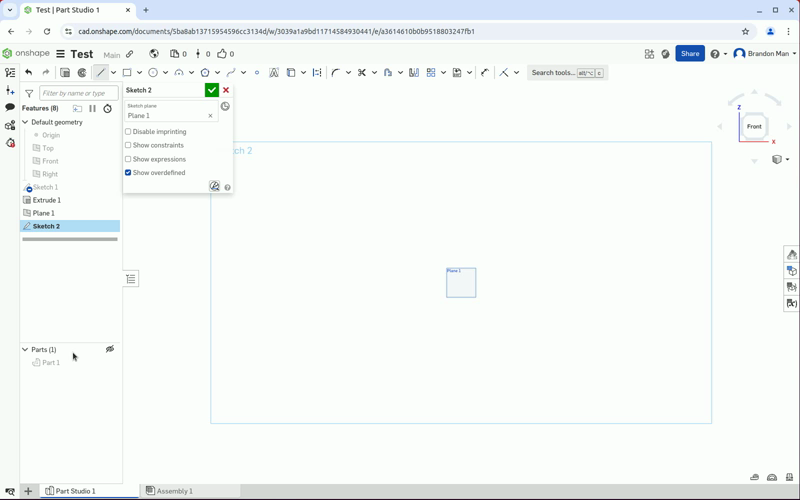
mouse_move(423, 282)
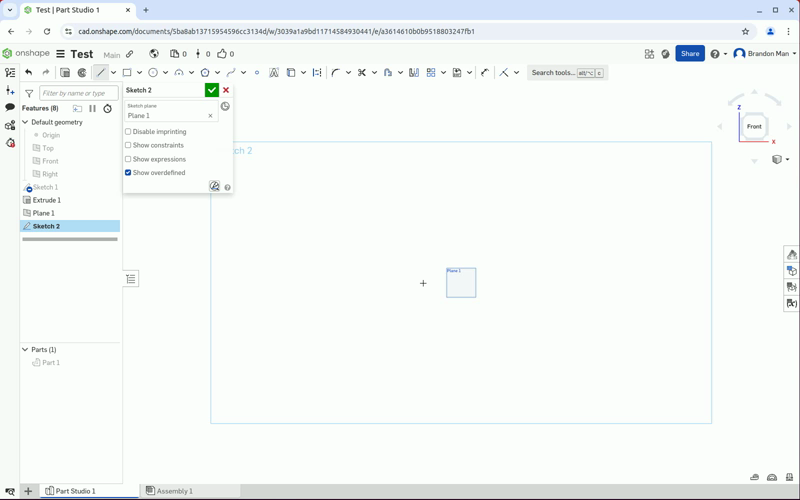
click(423, 282)
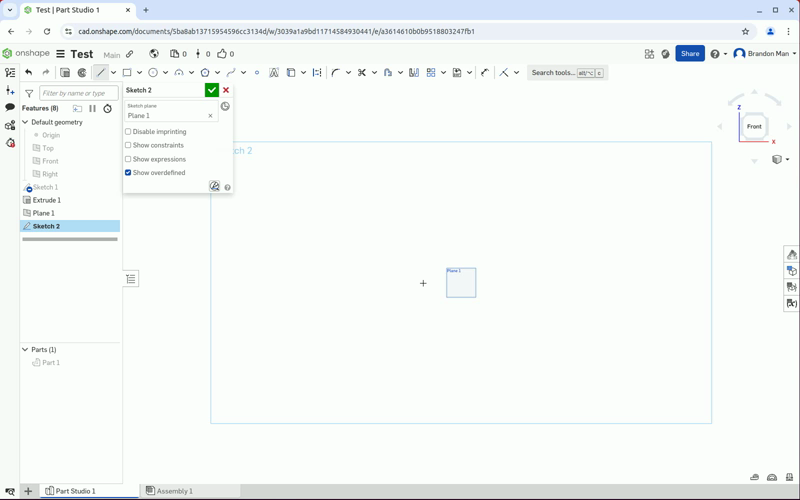
key_up(shift)
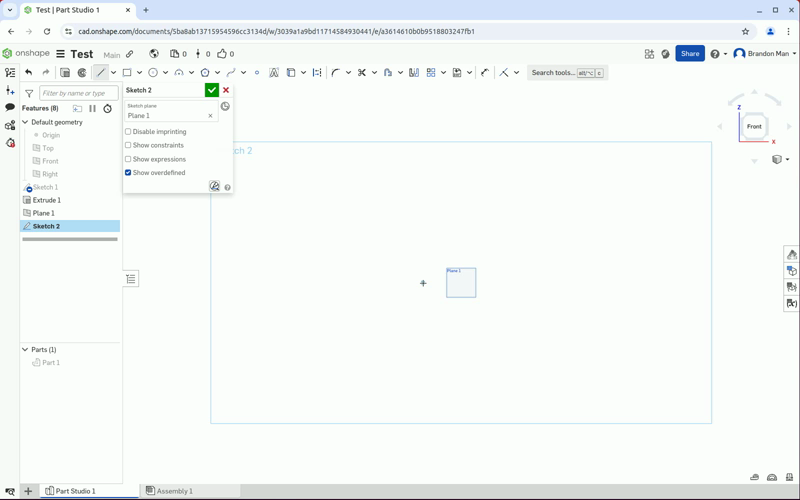
key_down(shift)
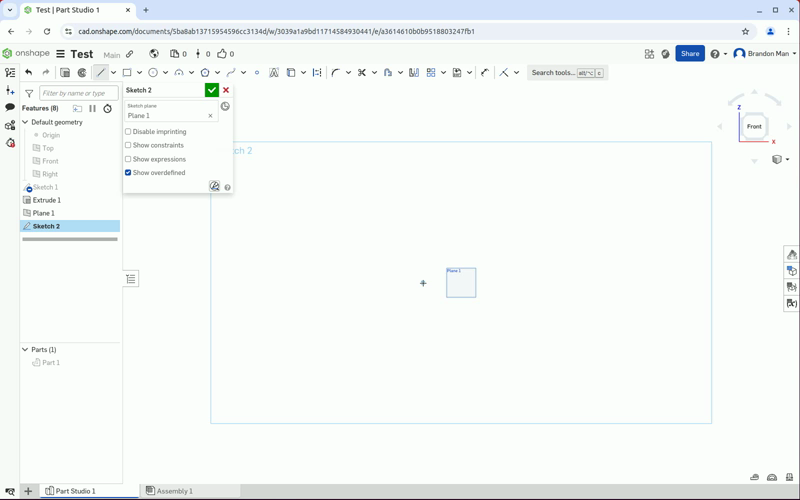
mouse_move(453, 282)
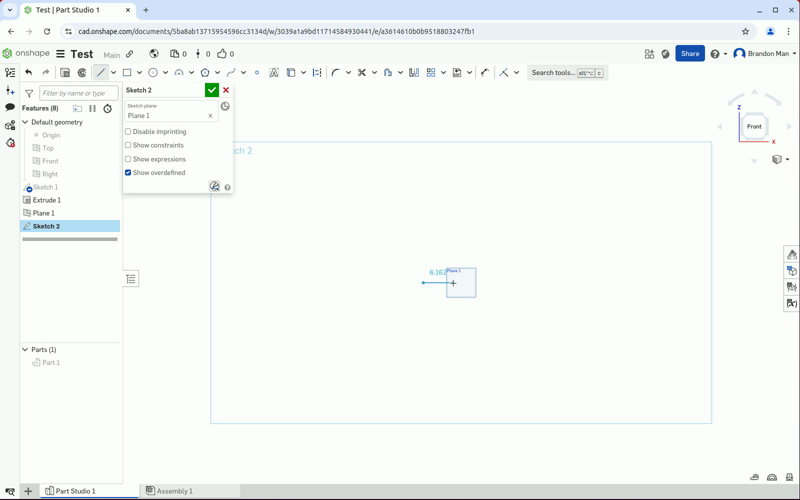
mouse_move(458, 282)
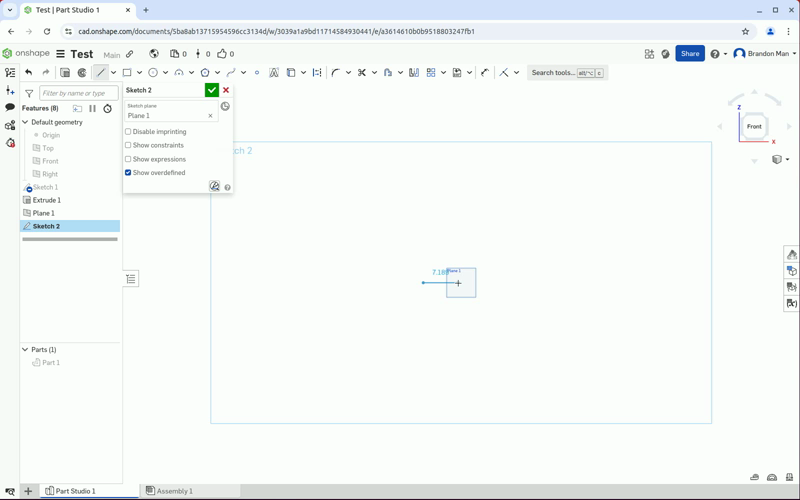
click(458, 282)
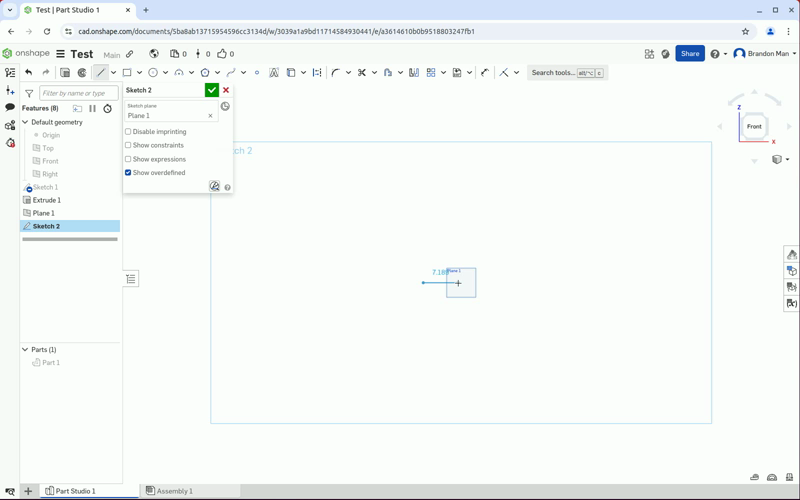
key_up(shift)
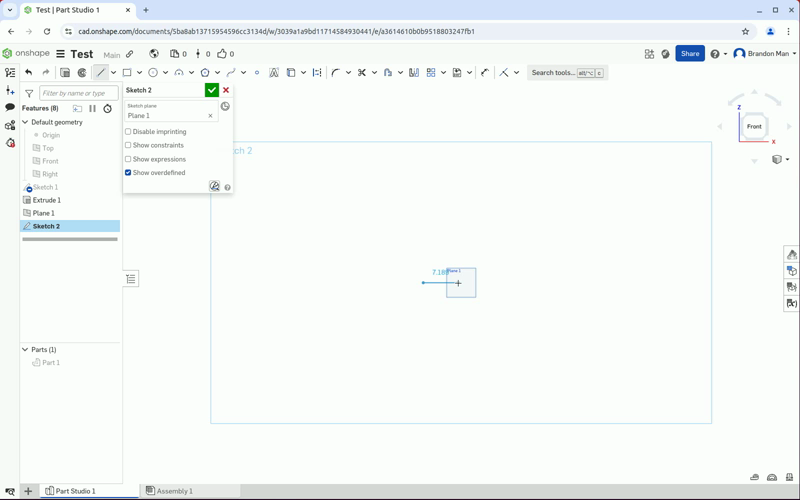
key_down(shift)
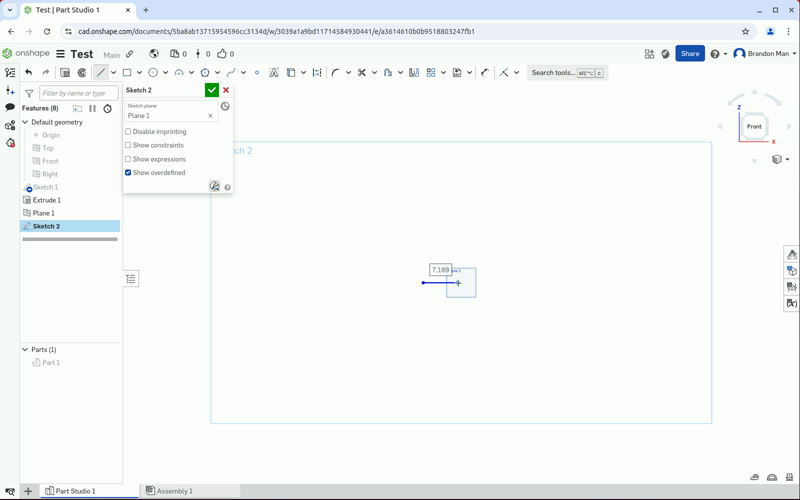
mouse_move(488, 282)
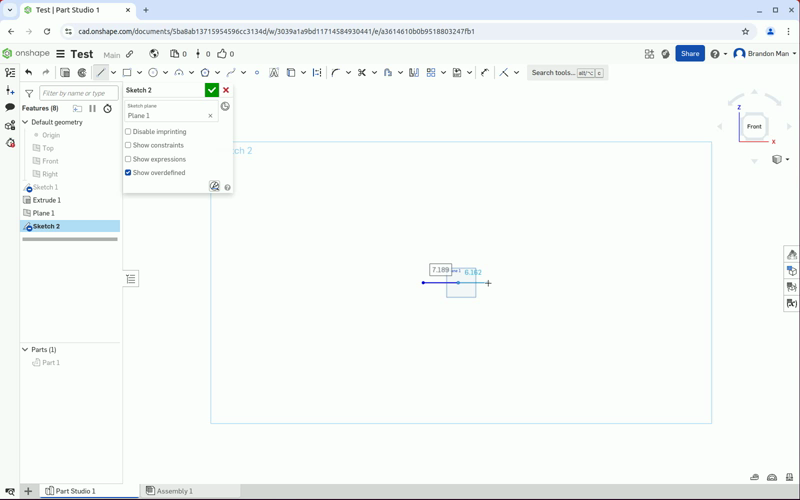
mouse_move(458, 248)
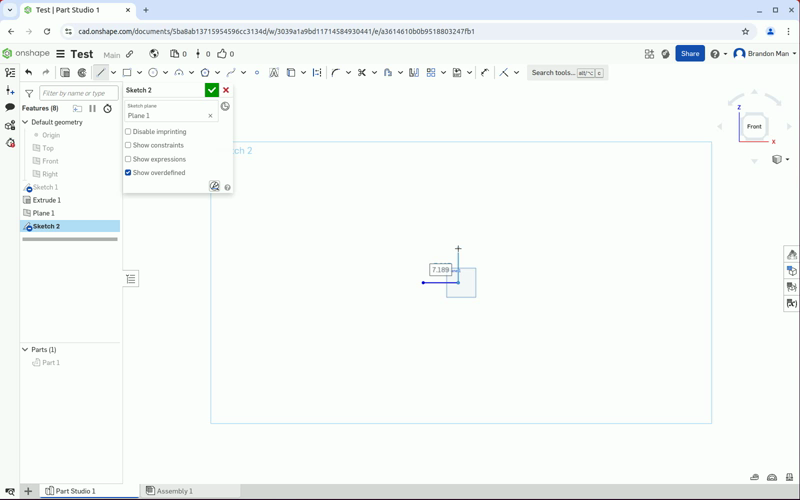
click(458, 248)
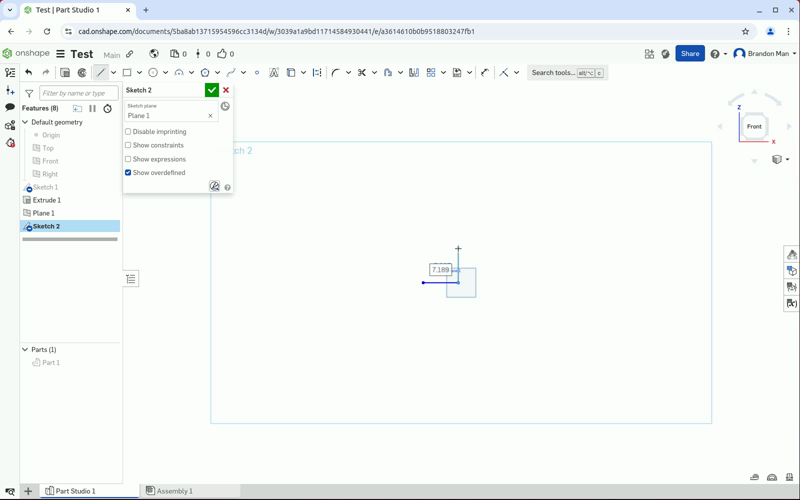
key_up(shift)
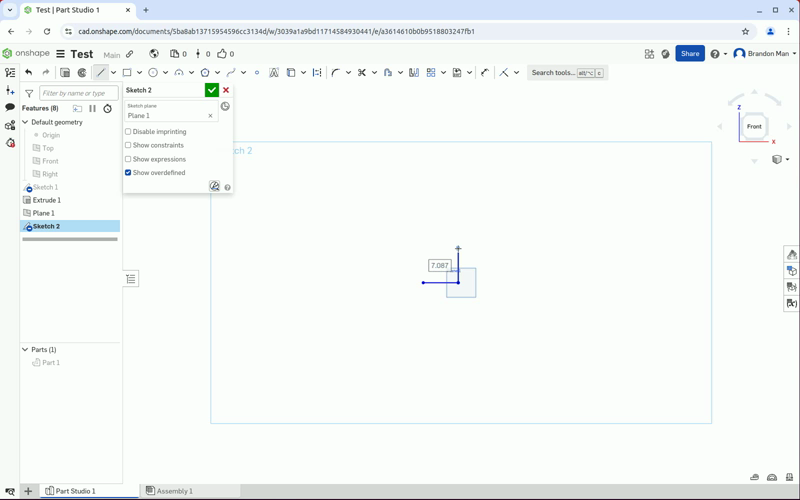
mouse_move(488, 248)
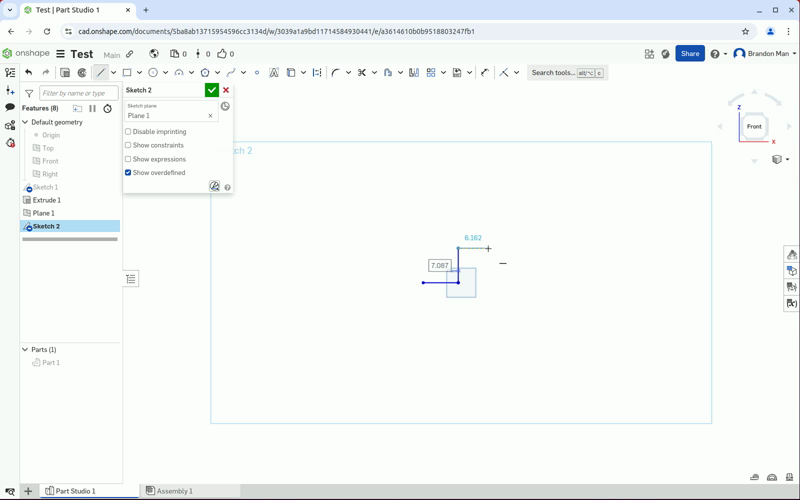
key_down(shift)
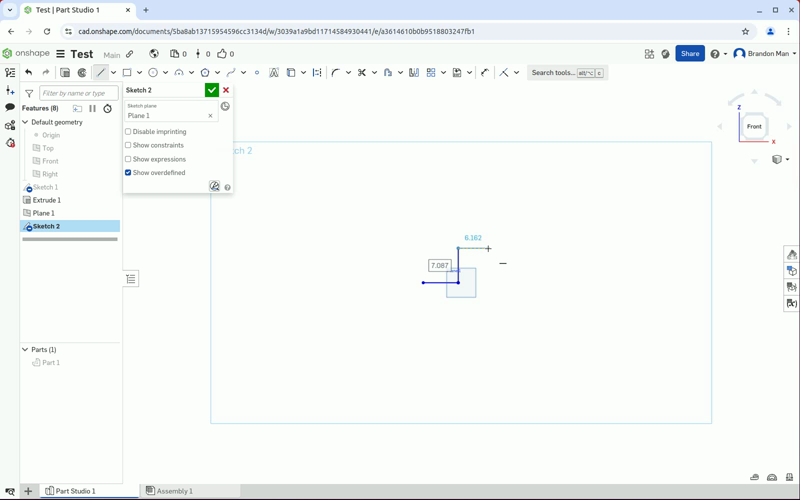
mouse_move(423, 282)
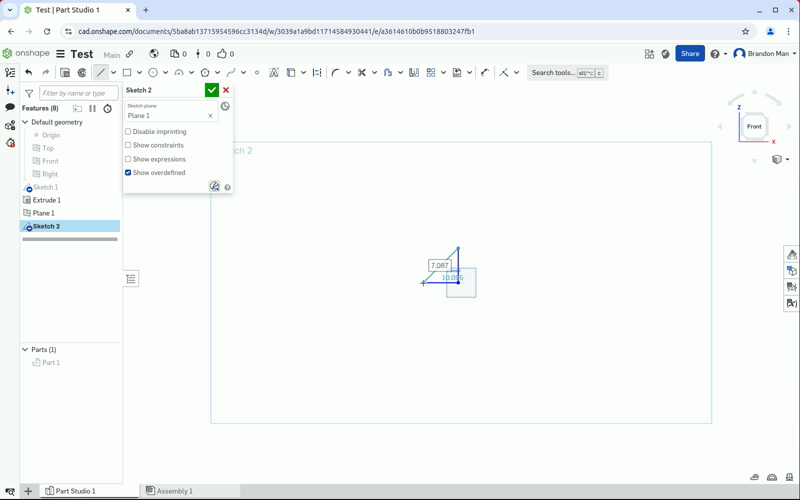
key_up(shift)
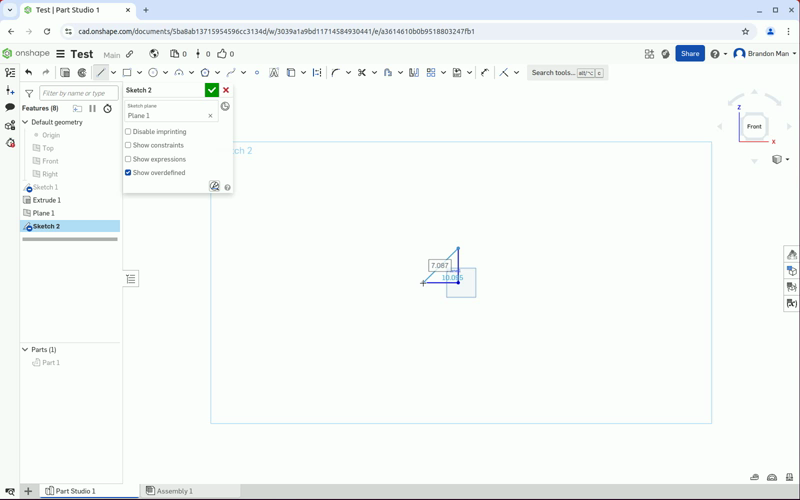
click(423, 282)
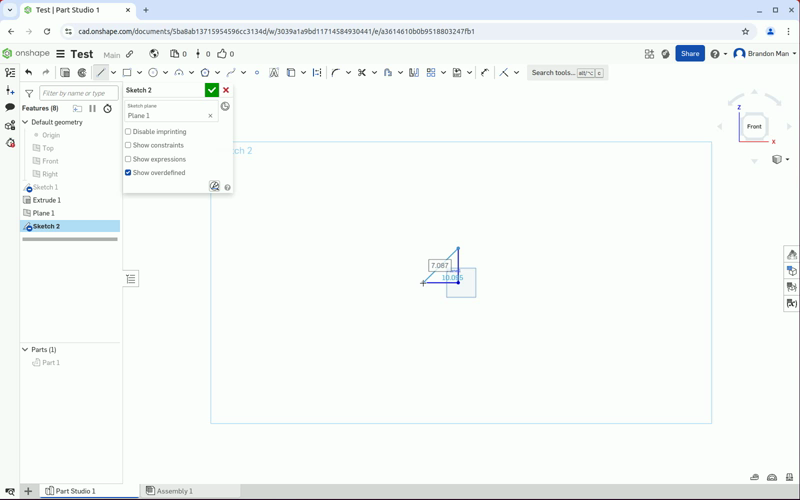
key(esc)
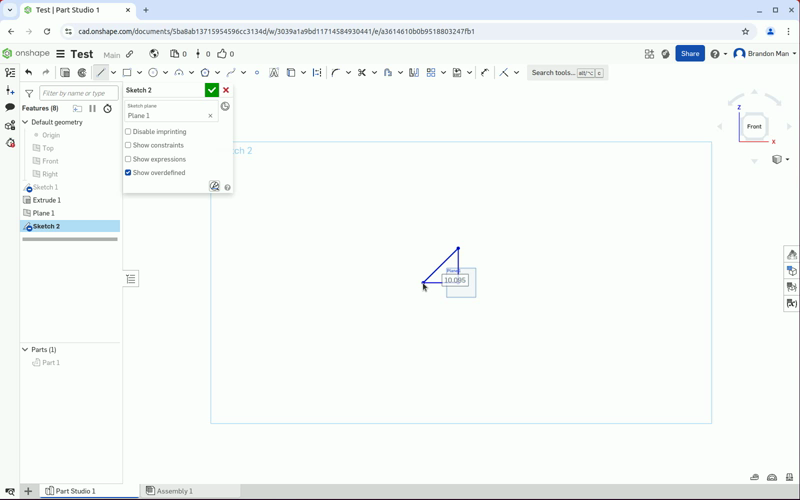
mouse_move(440, 275)
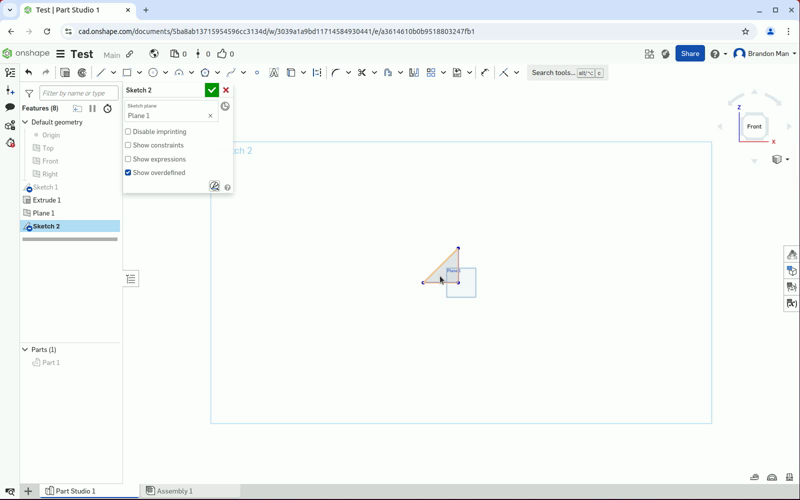
scroll(6)
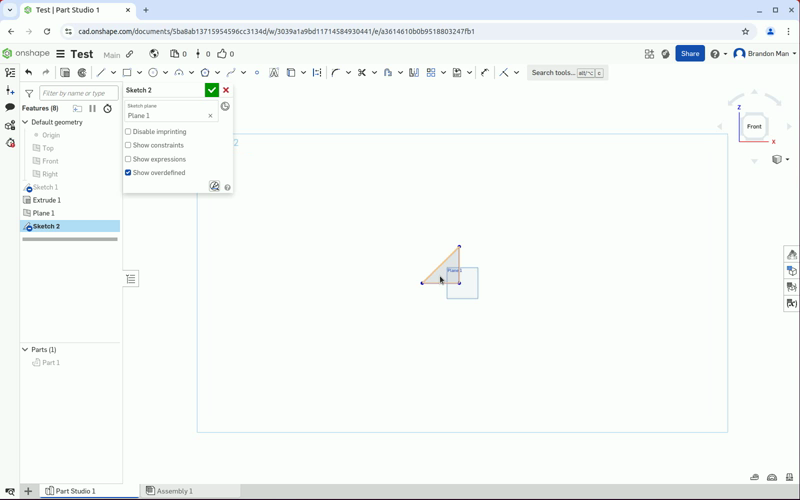
scroll(6)
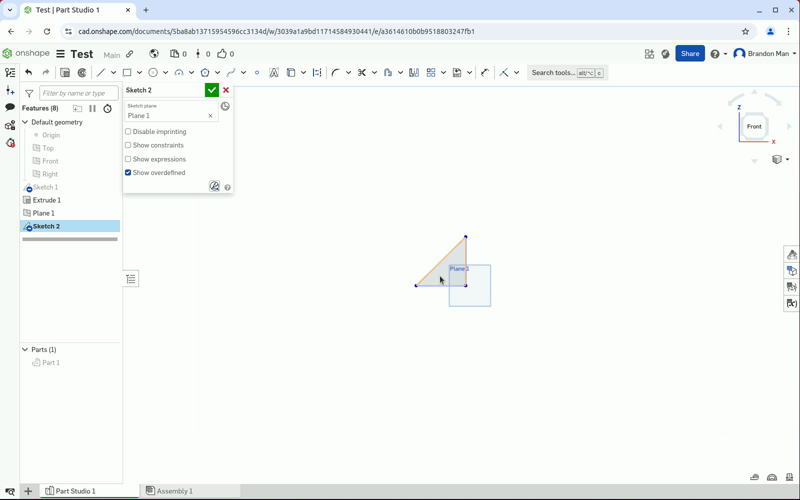
scroll(6)
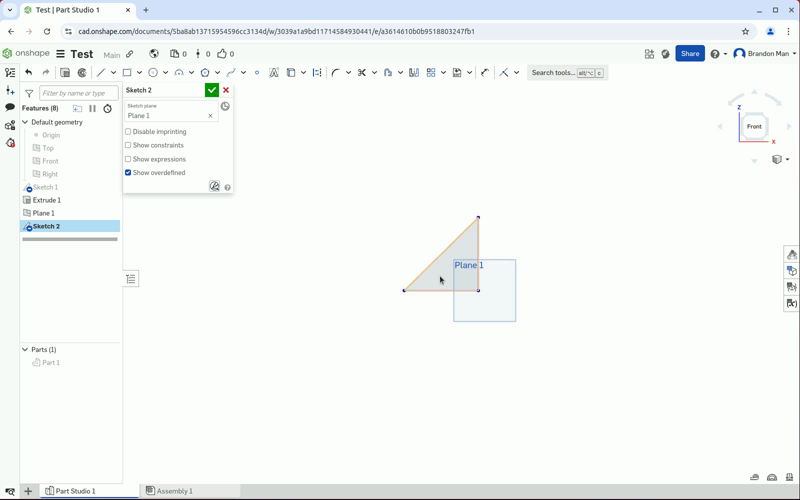
scroll(6)
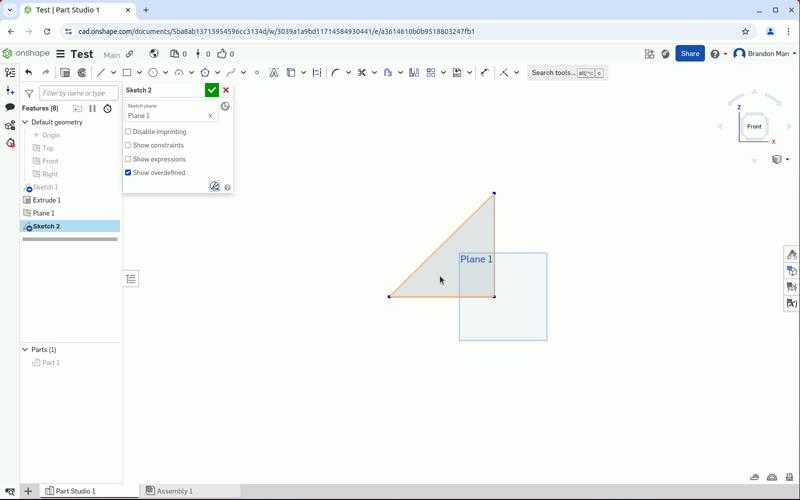
scroll(6)
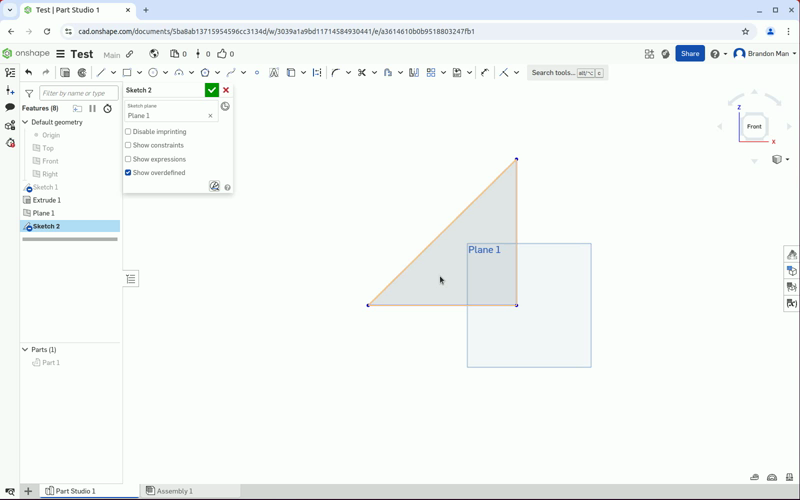
scroll(6)
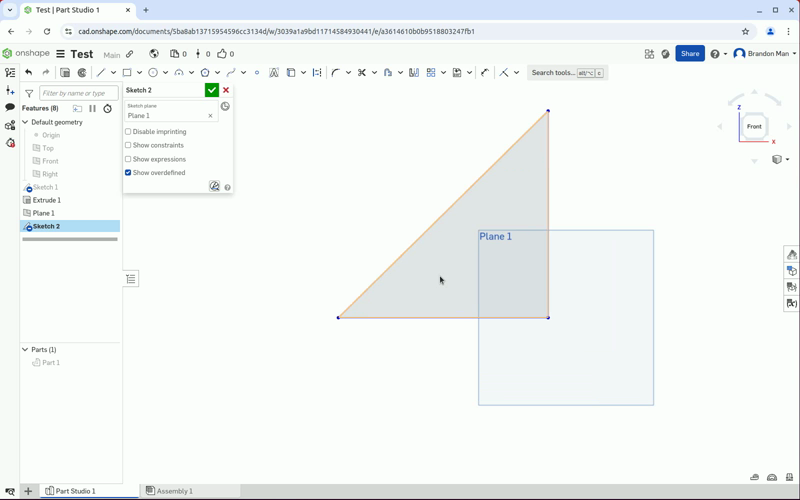
scroll(6)
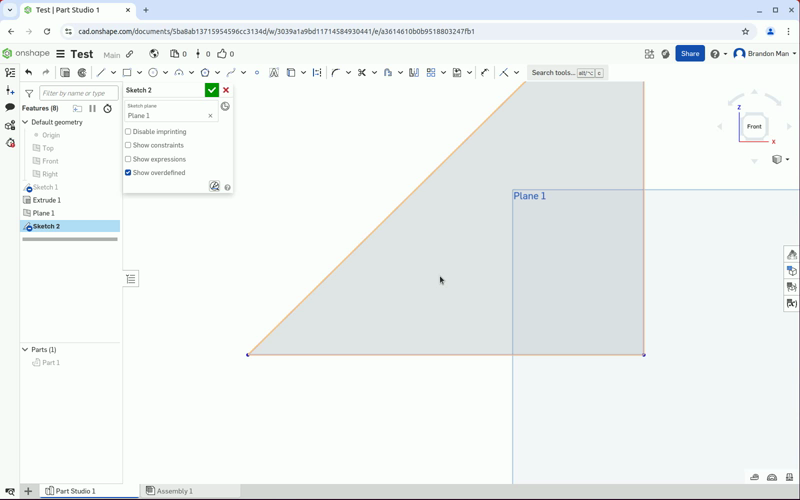
click(440, 275)
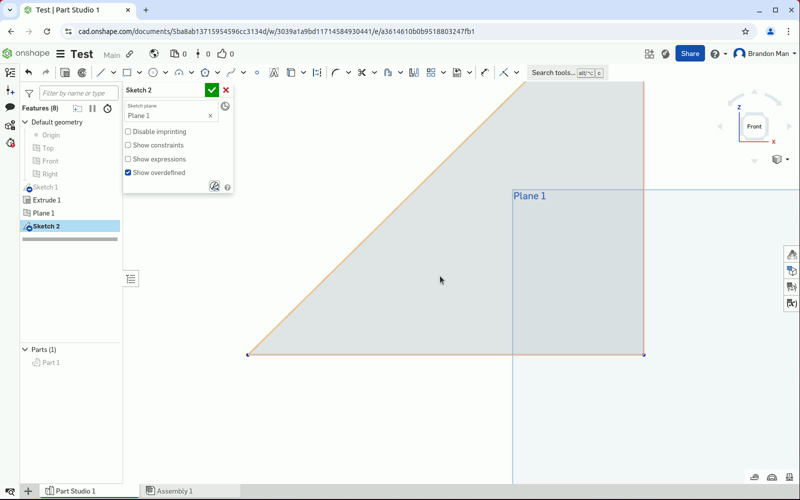
scroll(-6)
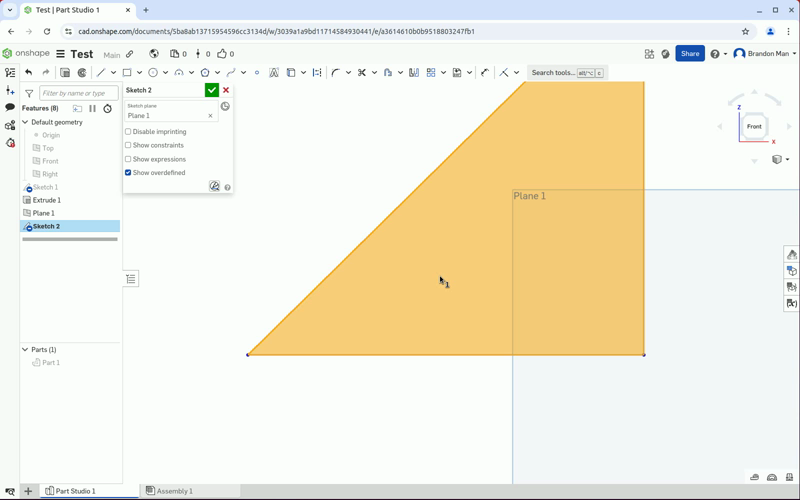
scroll(-6)
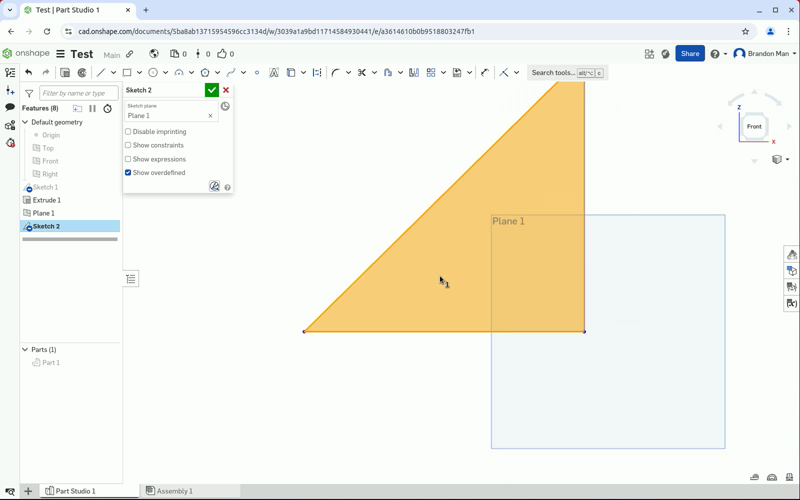
scroll(-6)
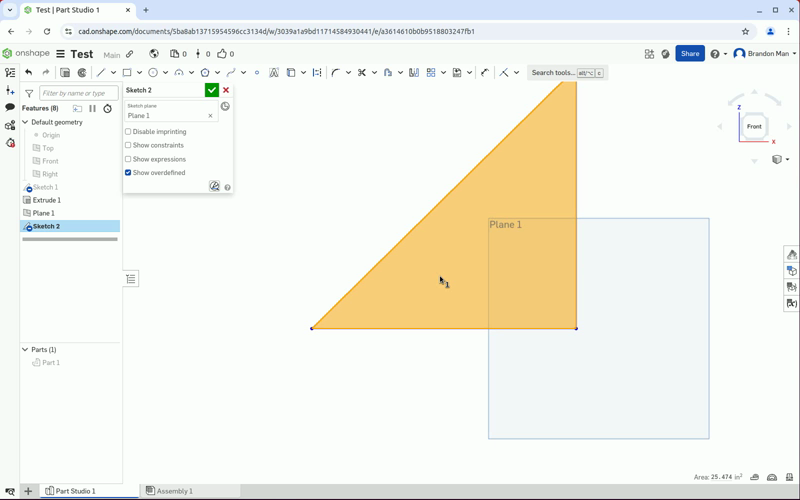
scroll(-6)
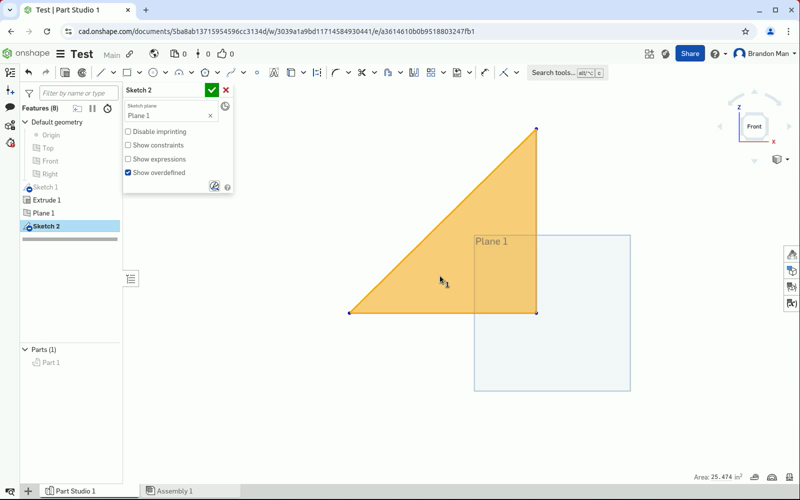
scroll(-6)
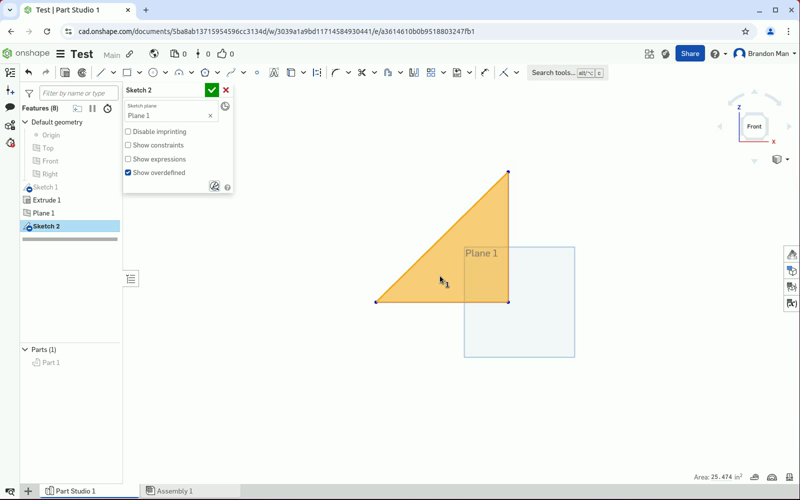
scroll(-6)
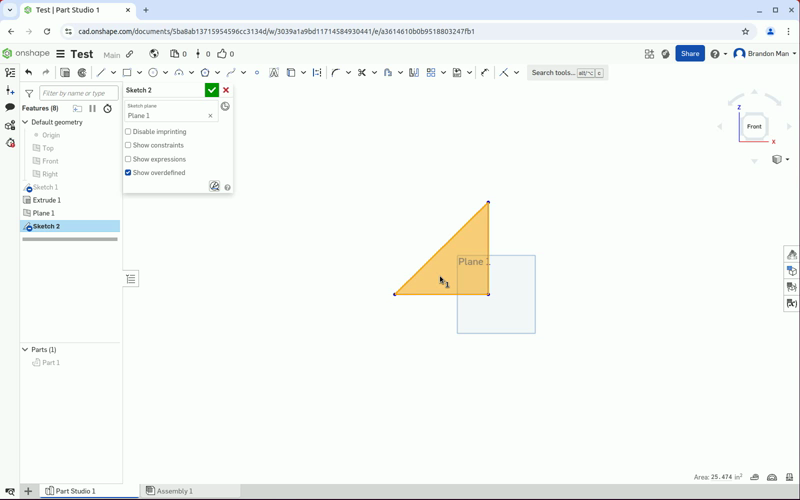
scroll(-6)
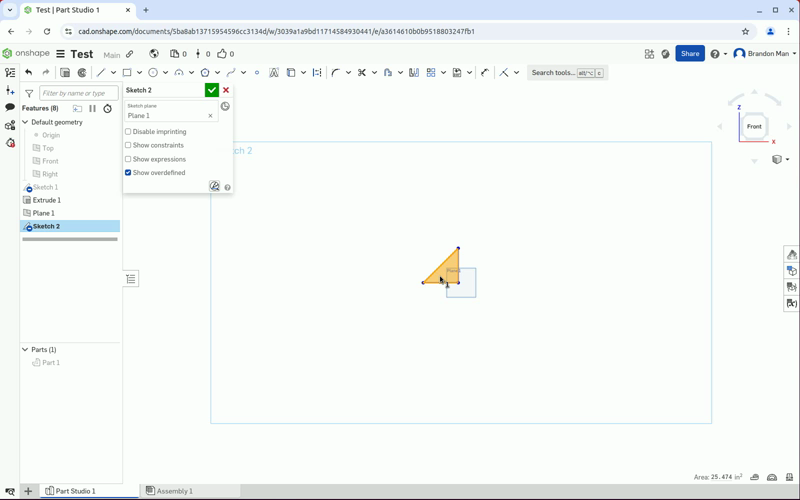
mouse_move(73, 352)
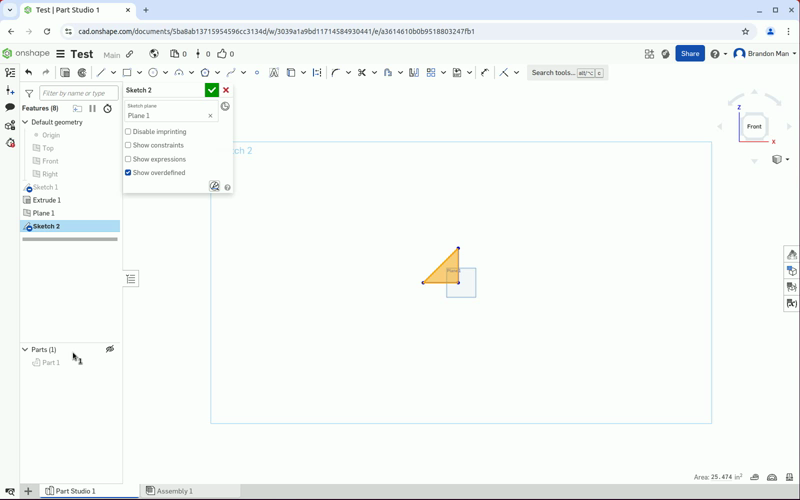
key(shift+y)
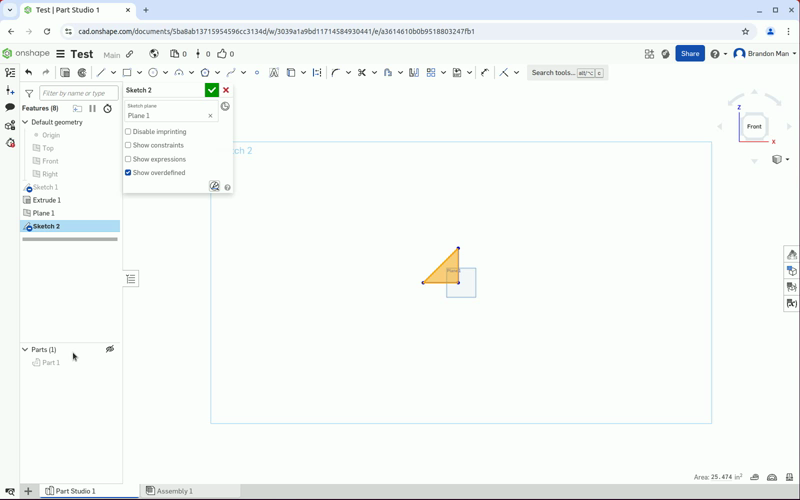
key(shift+e)
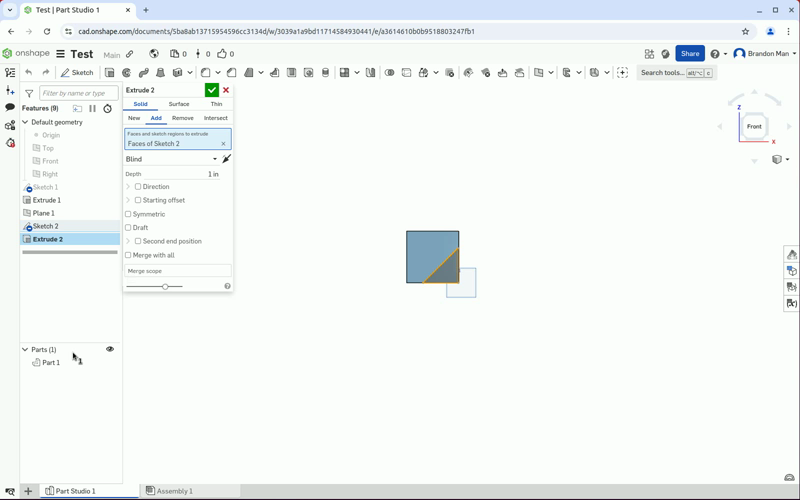
mouse_move(143, 106)
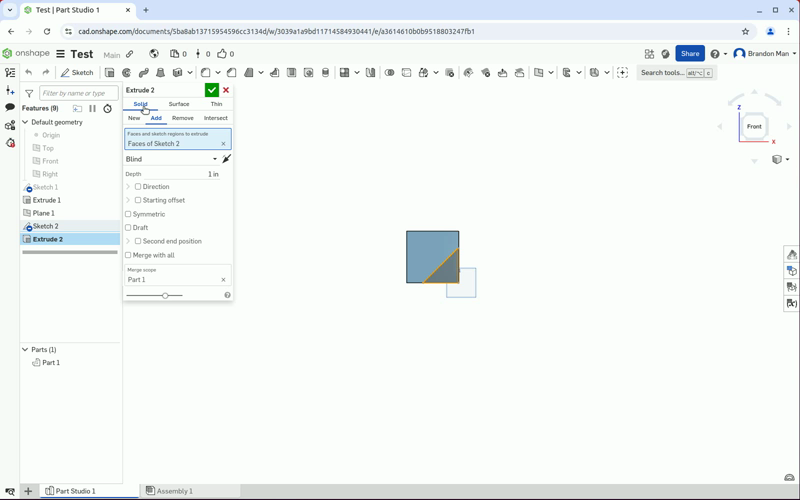
click(143, 106)
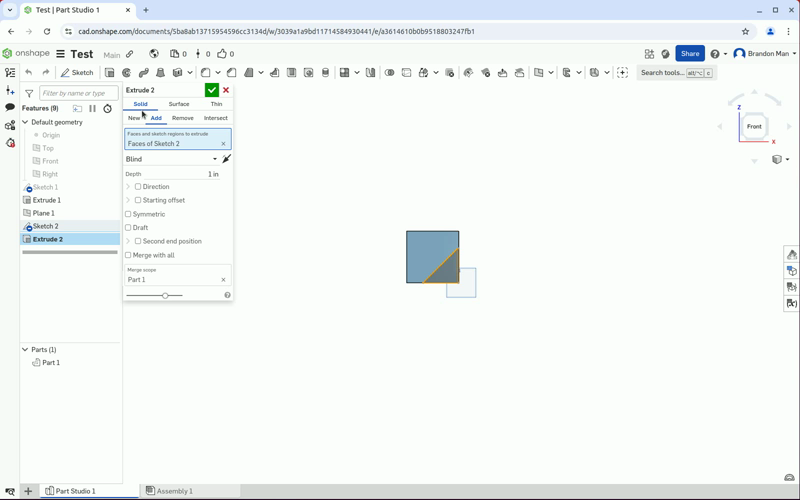
mouse_move(137, 120)
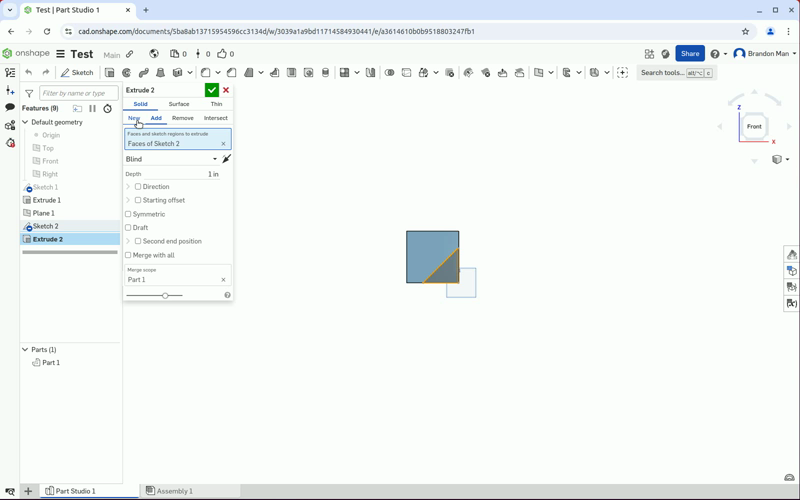
click(137, 120)
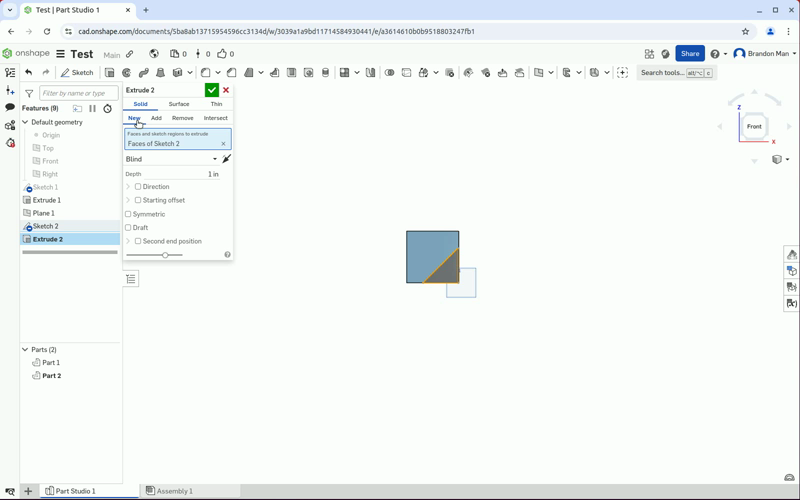
key(tab, 4)
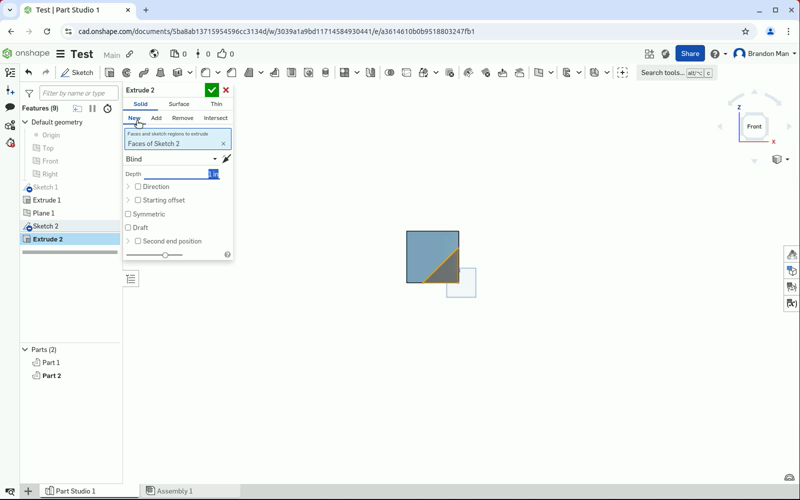
text(10.591)
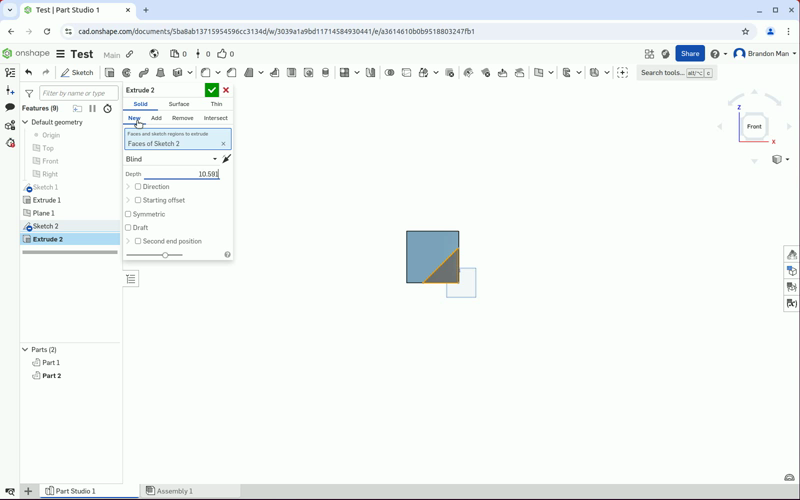
key(enter)
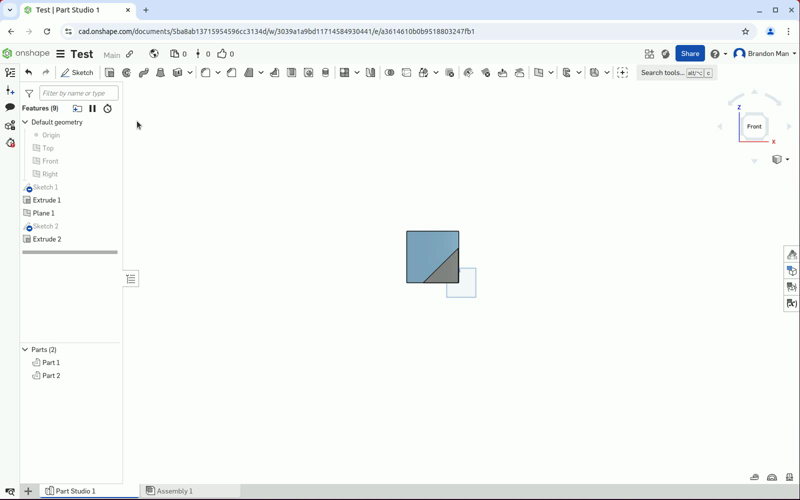
key(shift+h)
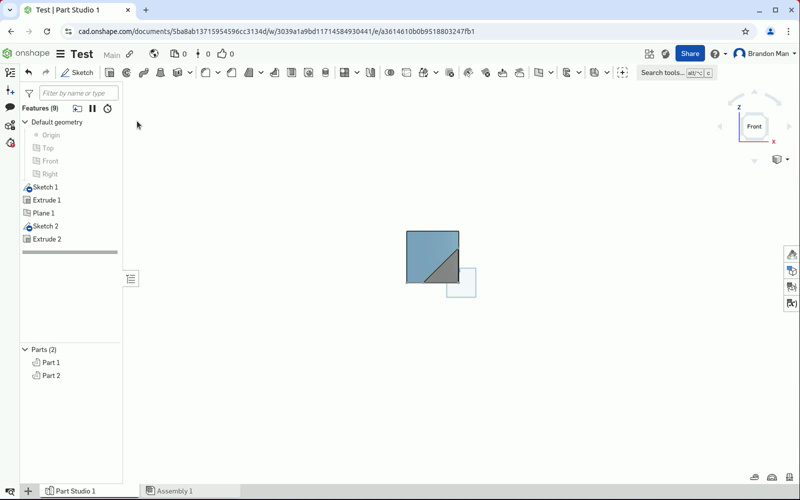
key(shift+h)
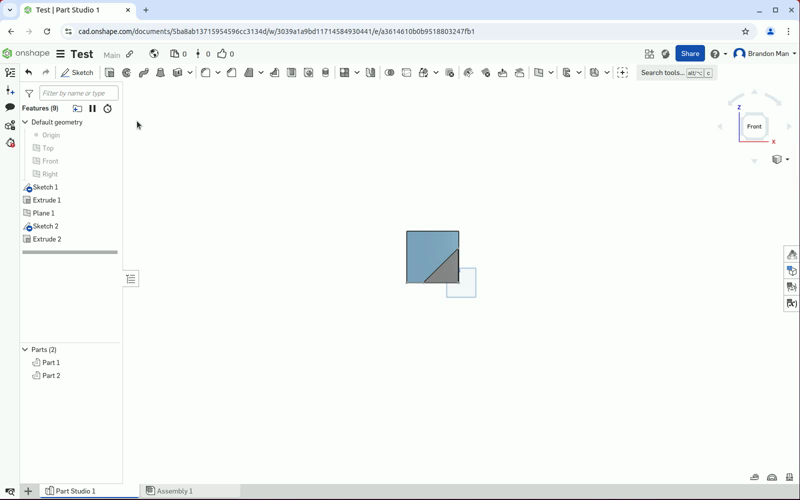
key(shift+7)
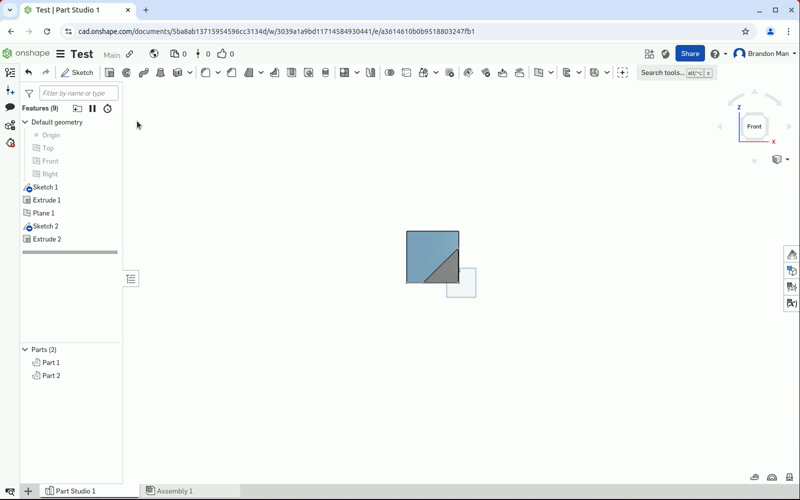
key(left, 2)
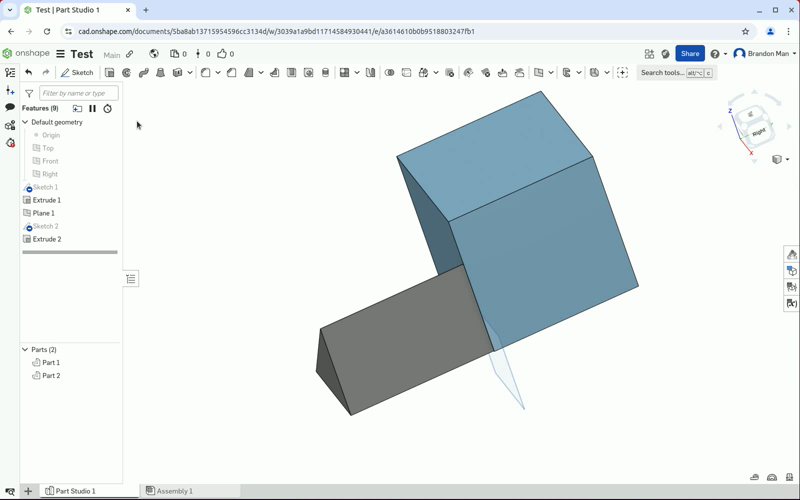
key(down, 2)
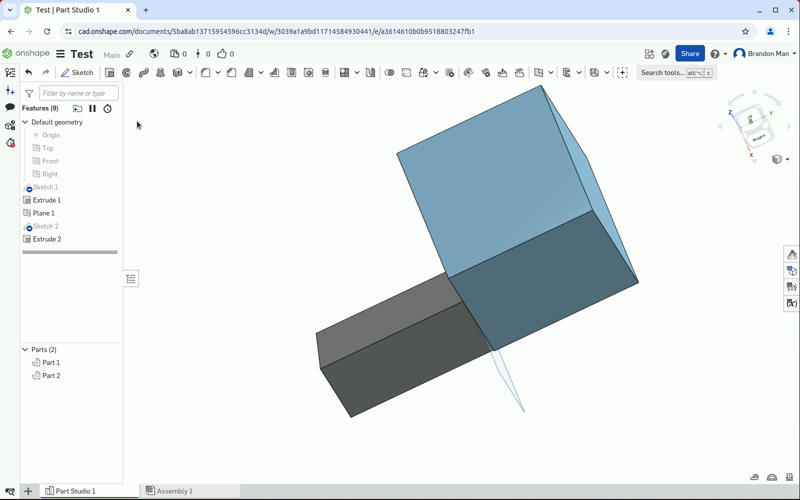
key(up, 2)
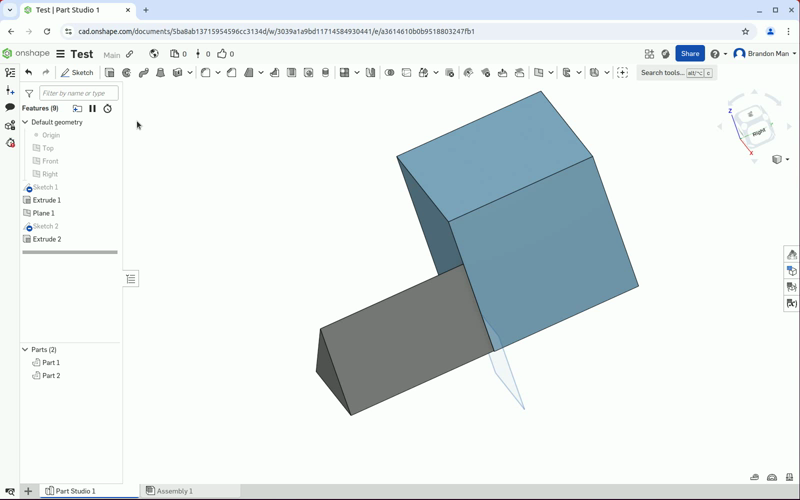
key(right, 2)
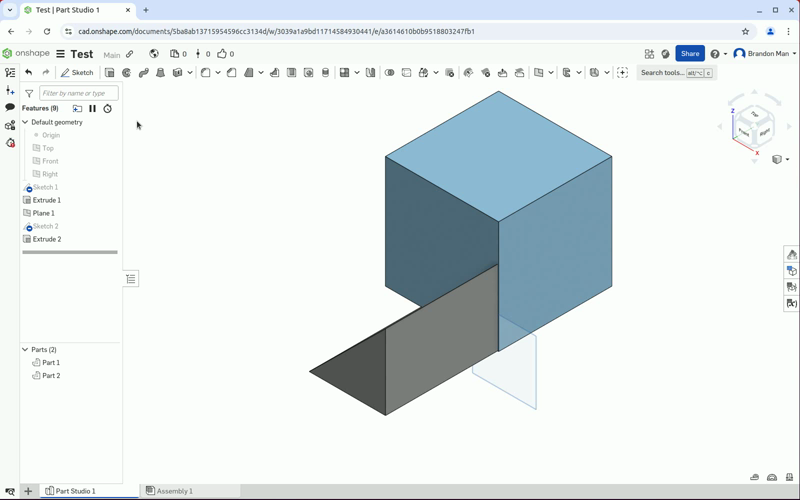
mouse_move(73, 189)
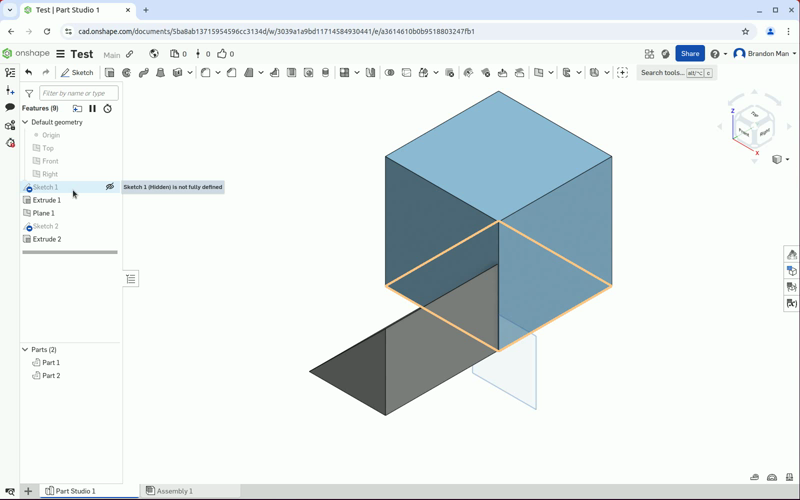
click(73, 189)